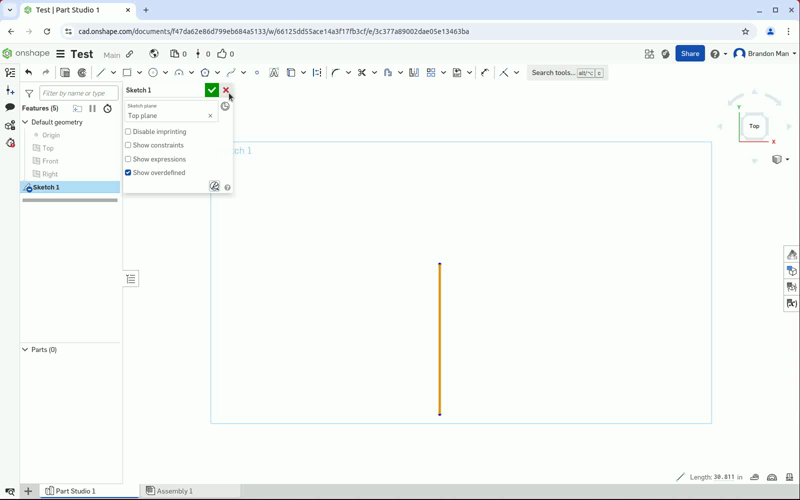
key(shift+h)
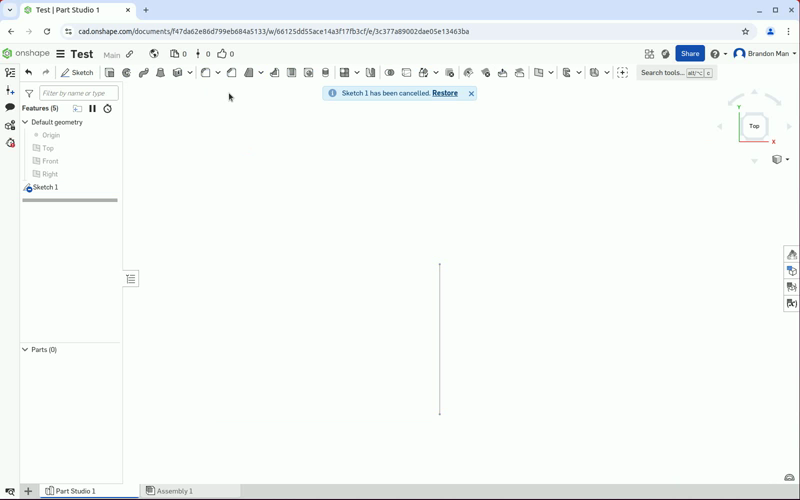
key(shift+s)
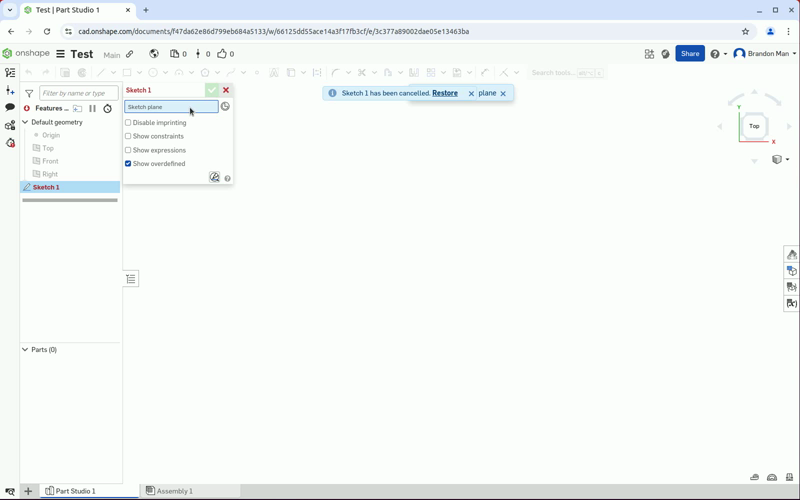
mouse_move(73, 150)
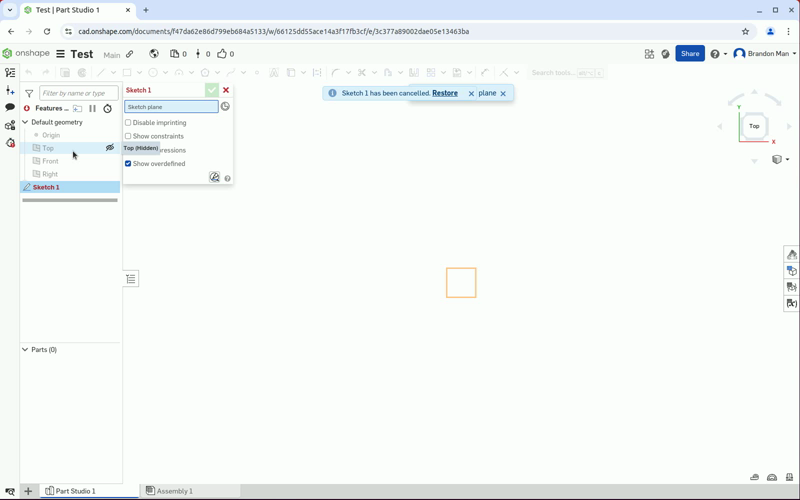
click(73, 150)
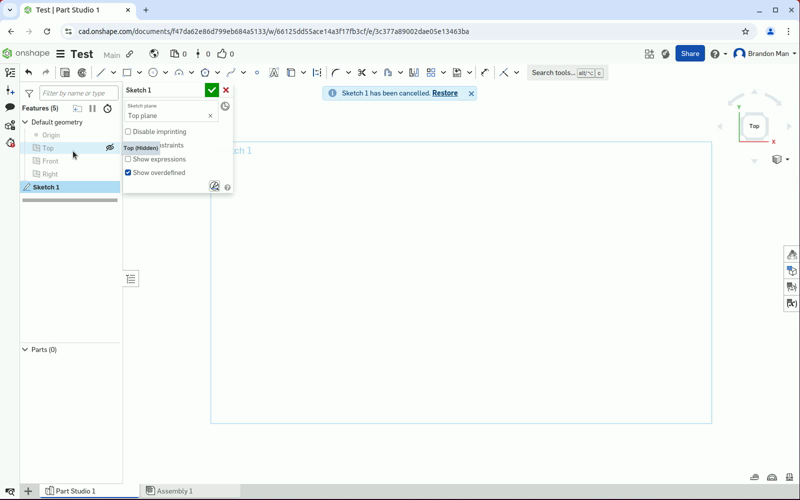
mouse_move(73, 352)
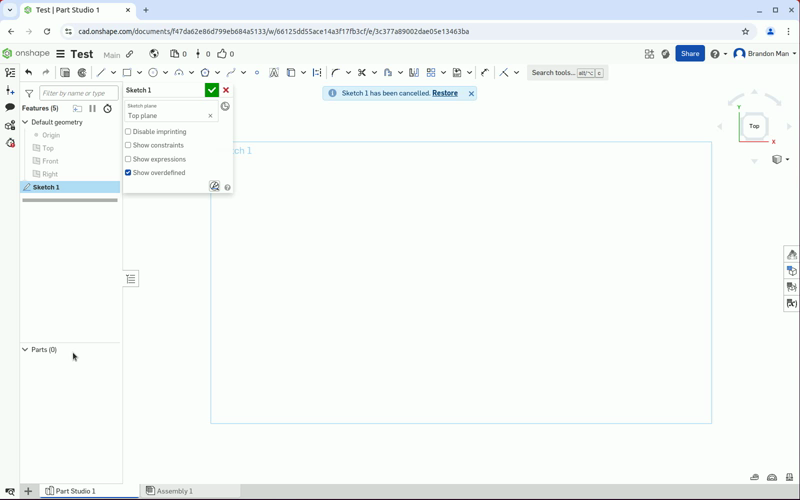
key(y)
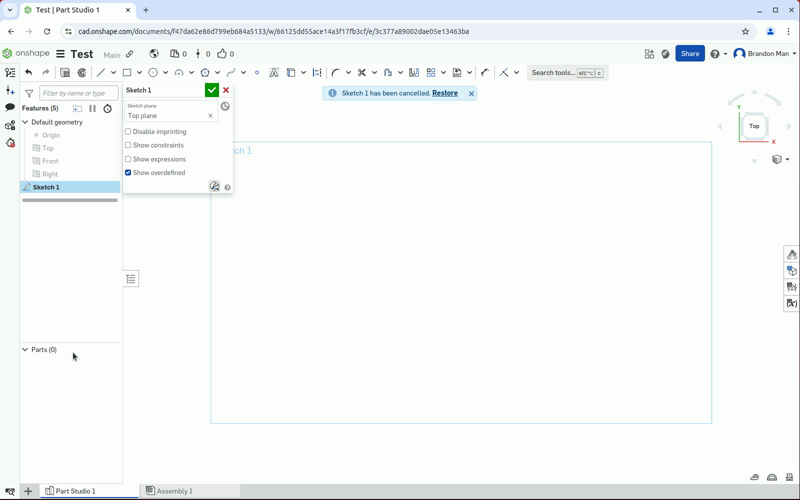
key(l)
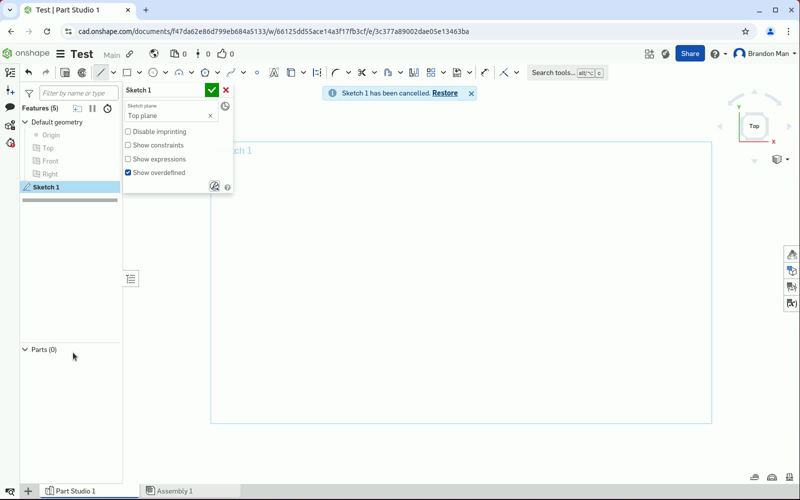
key_down(shift)
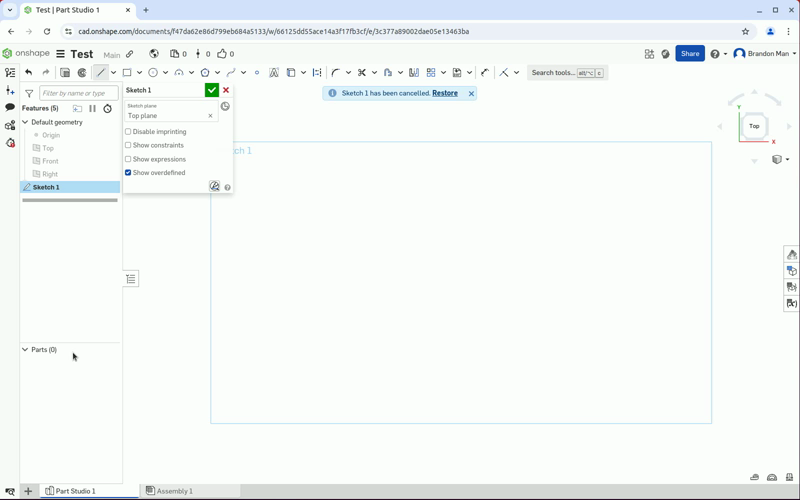
mouse_move(349, 282)
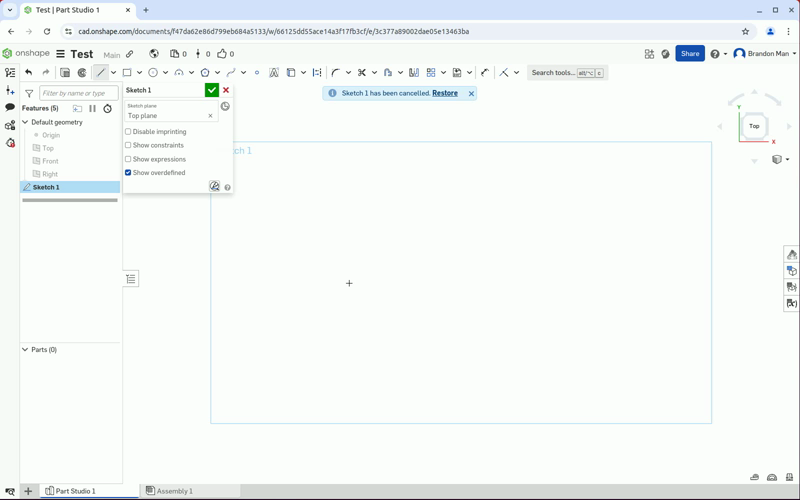
click(349, 282)
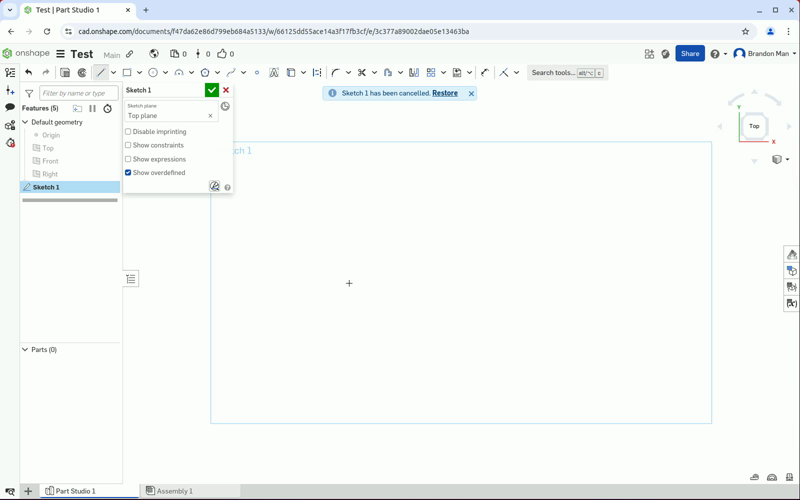
key_up(shift)
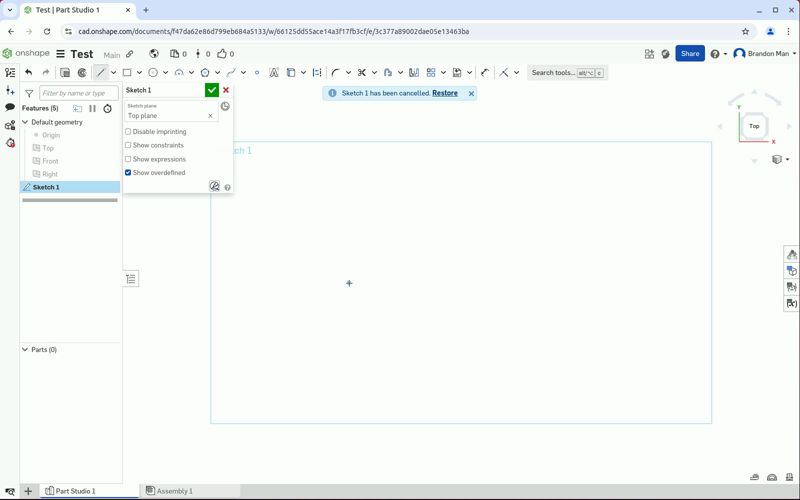
key_down(shift)
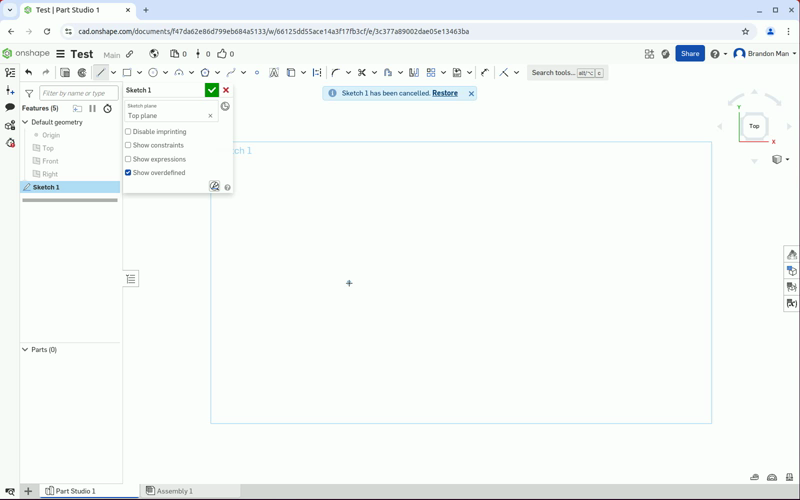
mouse_move(405, 378)
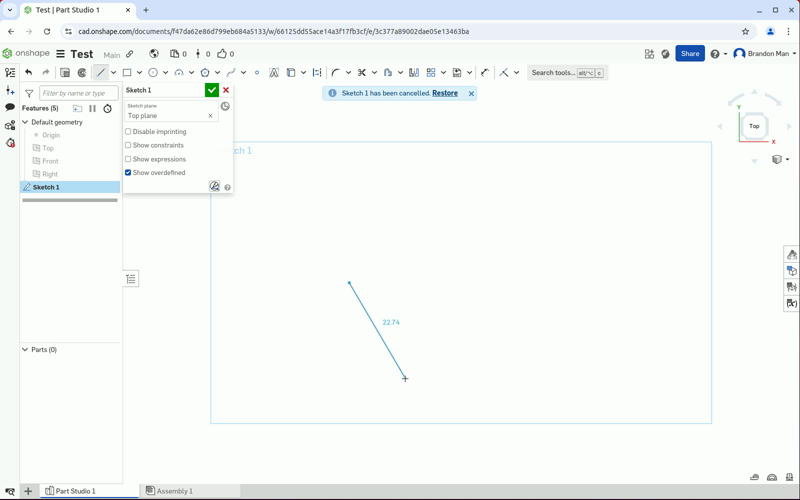
click(405, 378)
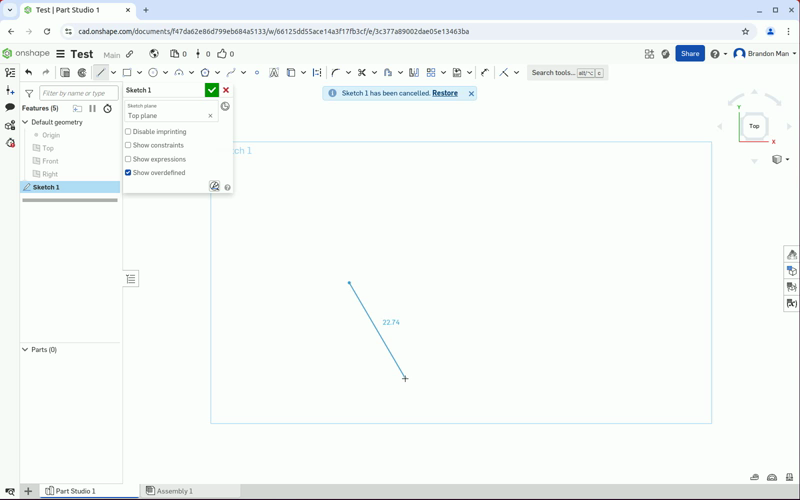
key_up(shift)
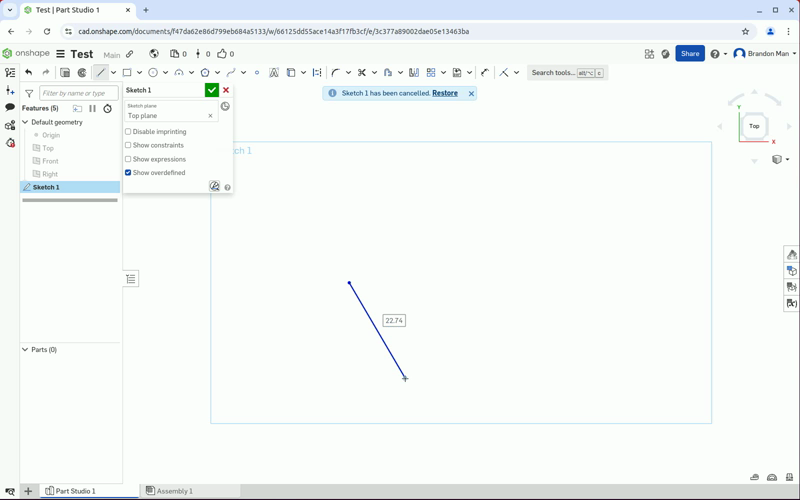
key_down(shift)
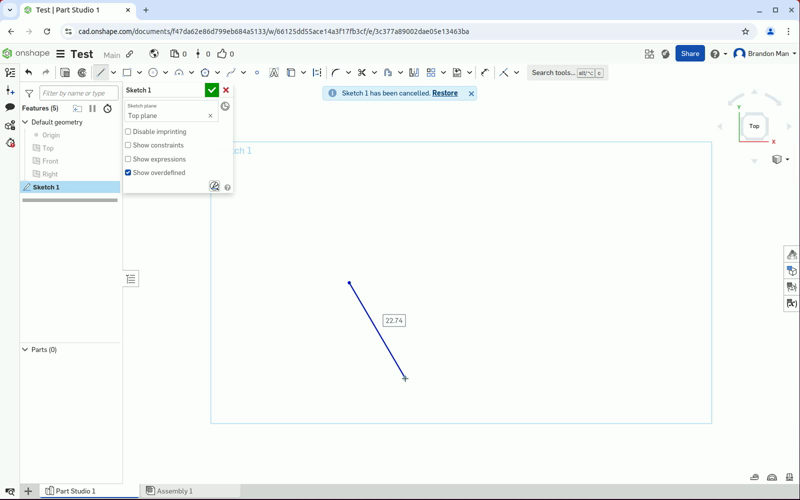
mouse_move(514, 378)
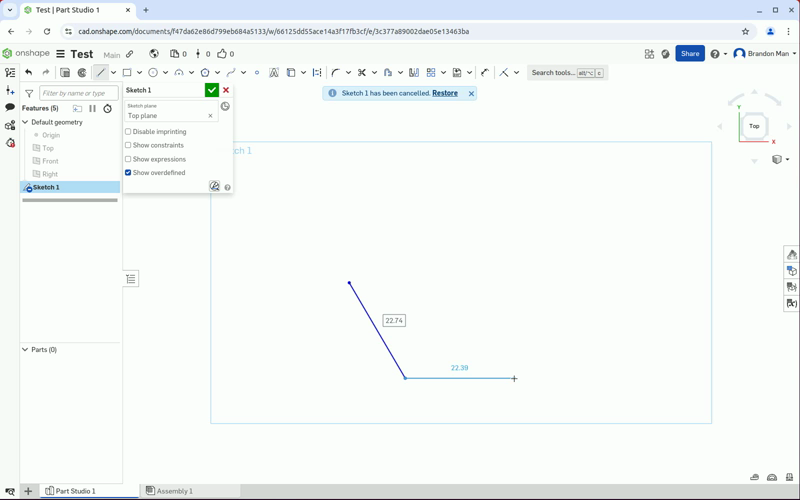
click(514, 378)
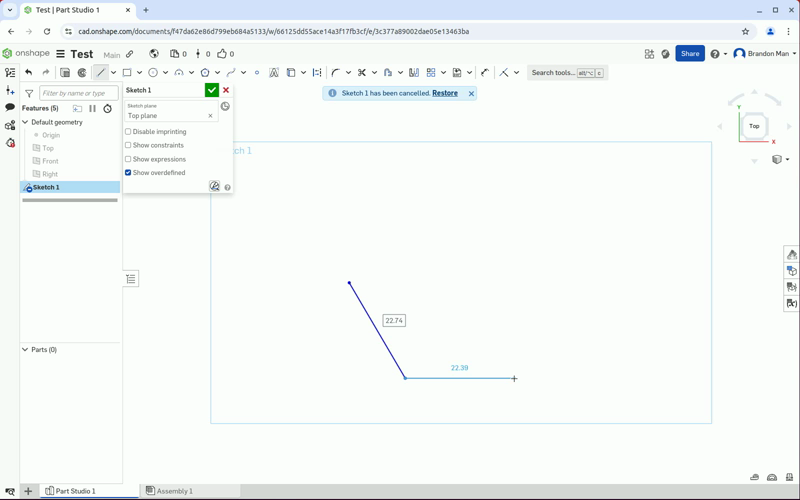
key_up(shift)
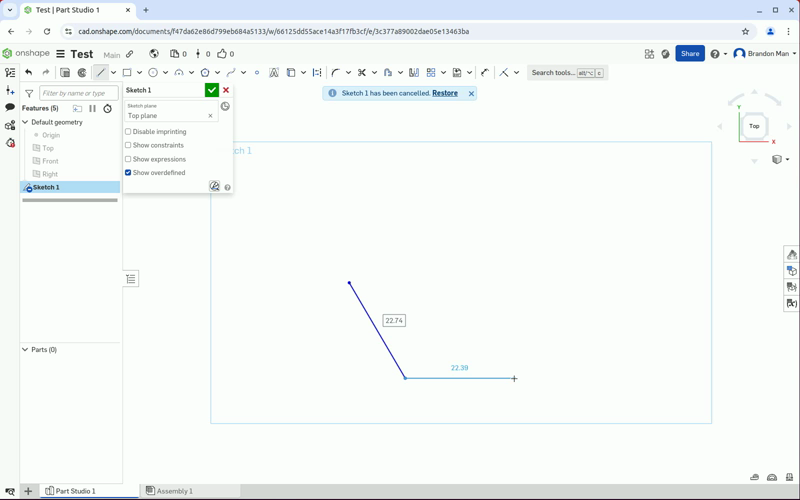
key_down(shift)
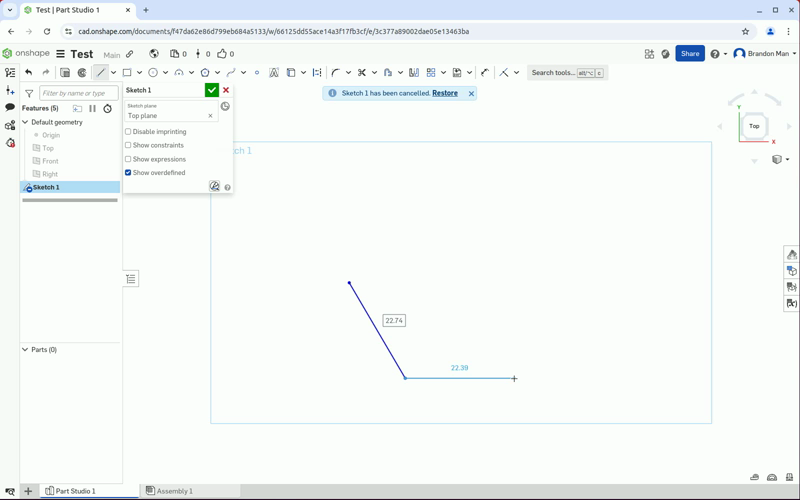
mouse_move(569, 282)
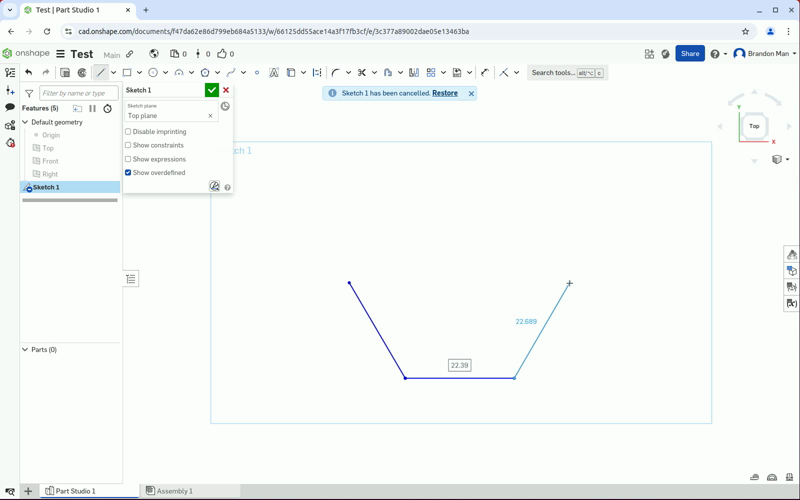
click(569, 282)
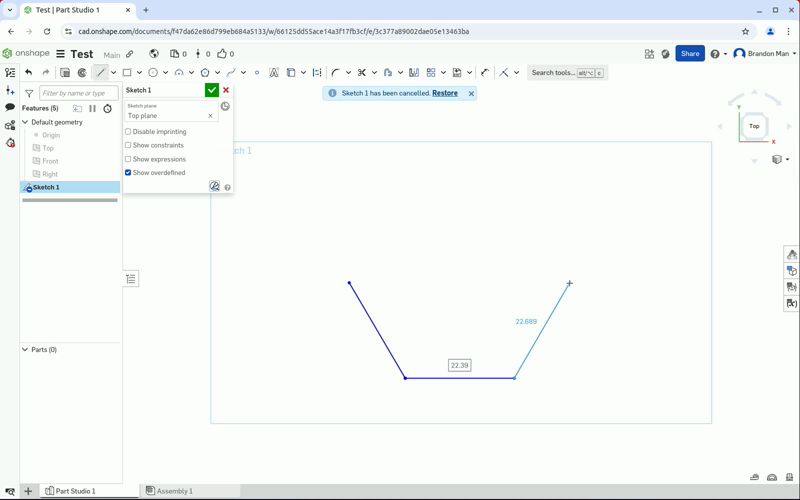
key_up(shift)
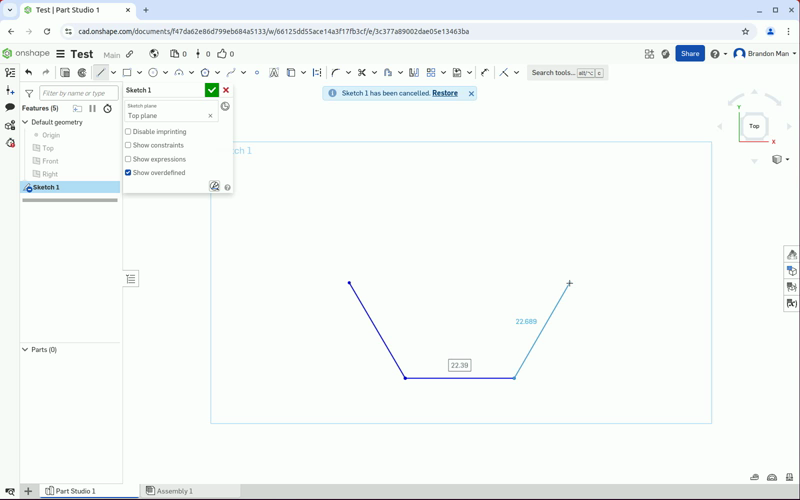
key_down(shift)
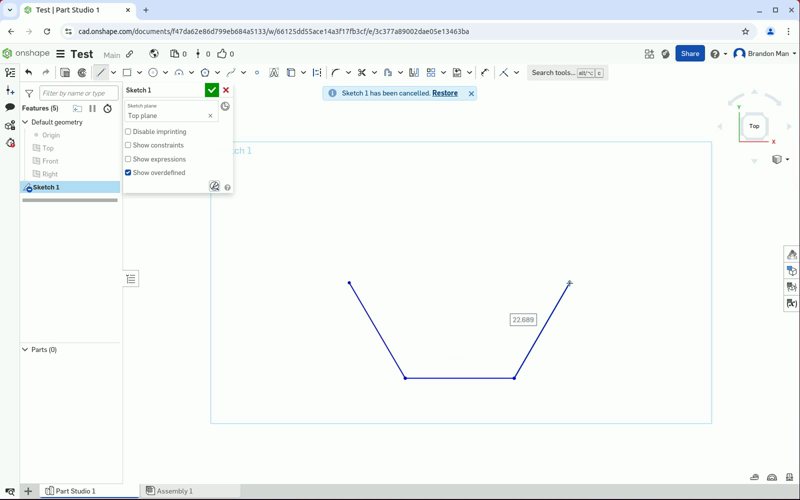
mouse_move(514, 187)
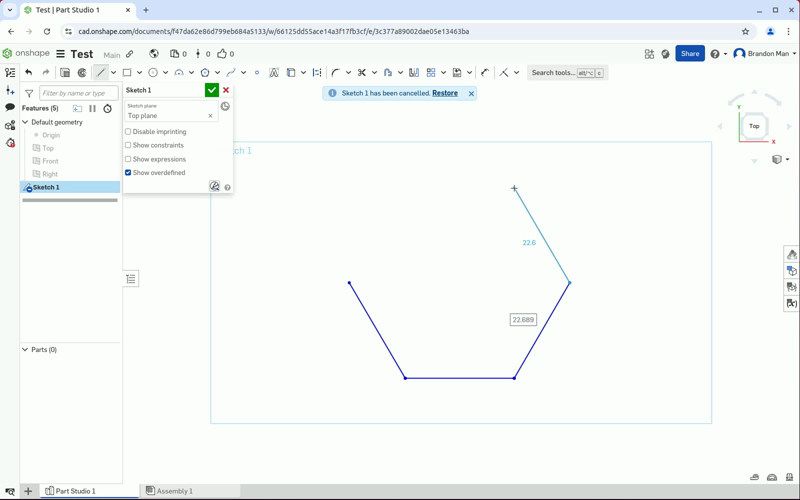
click(514, 187)
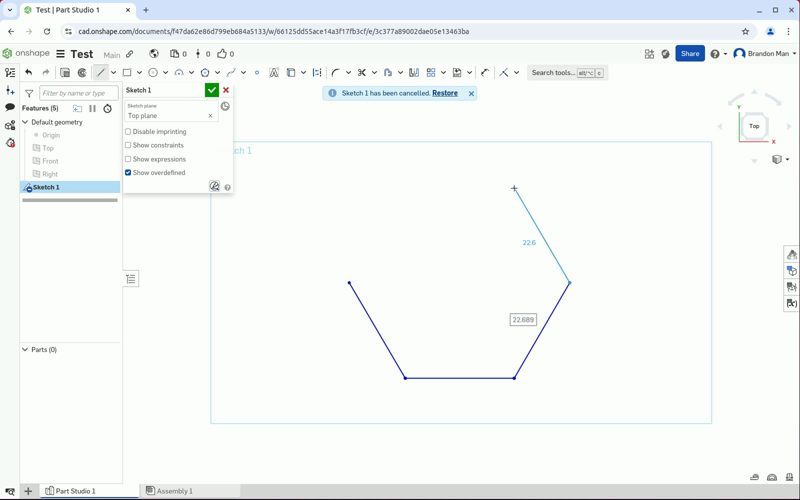
key_up(shift)
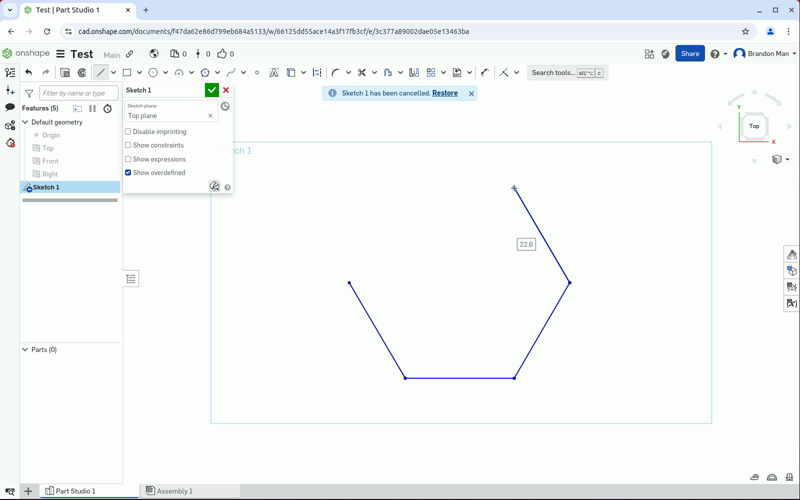
key_down(shift)
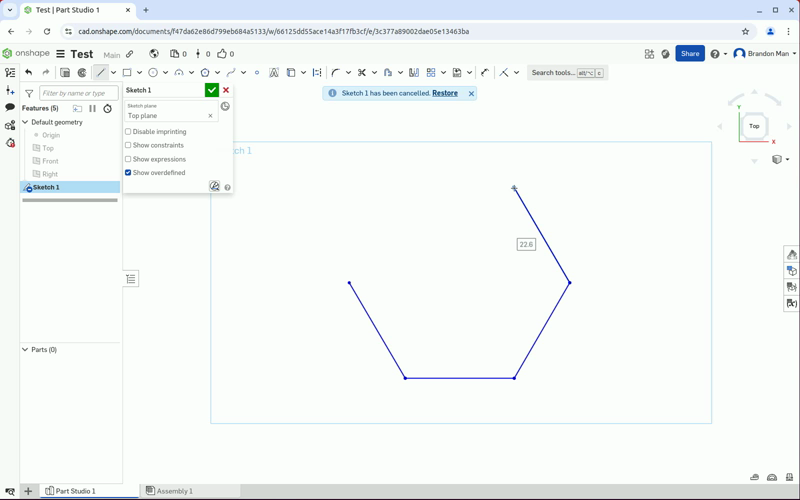
mouse_move(405, 187)
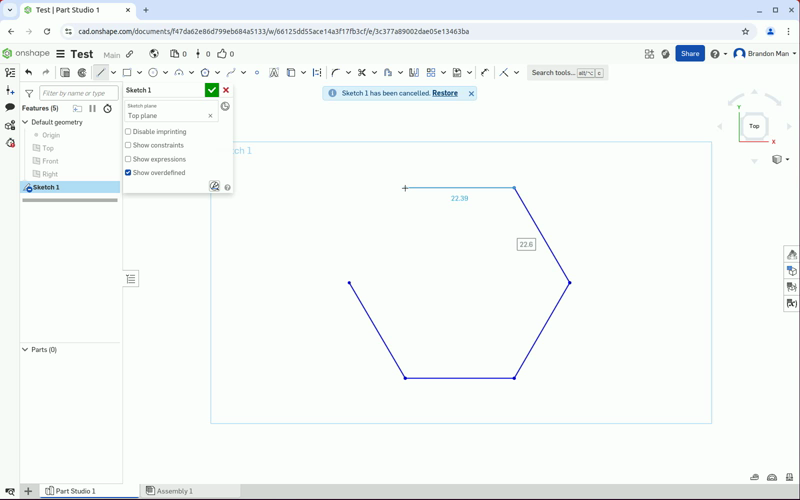
click(405, 187)
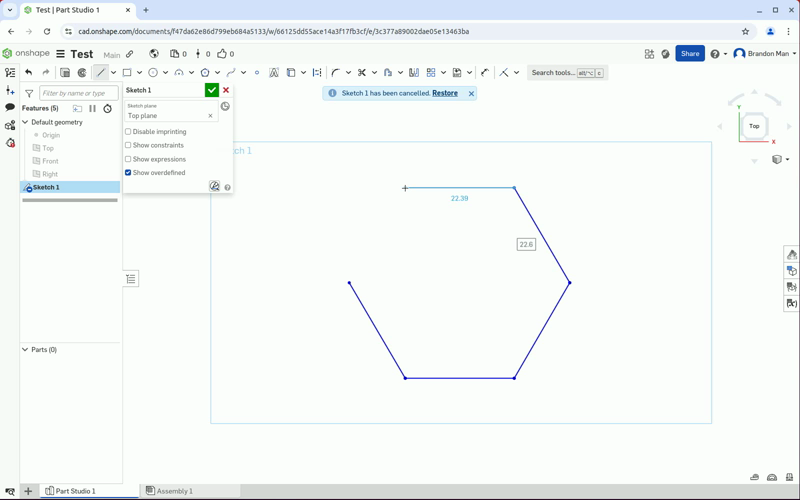
key_up(shift)
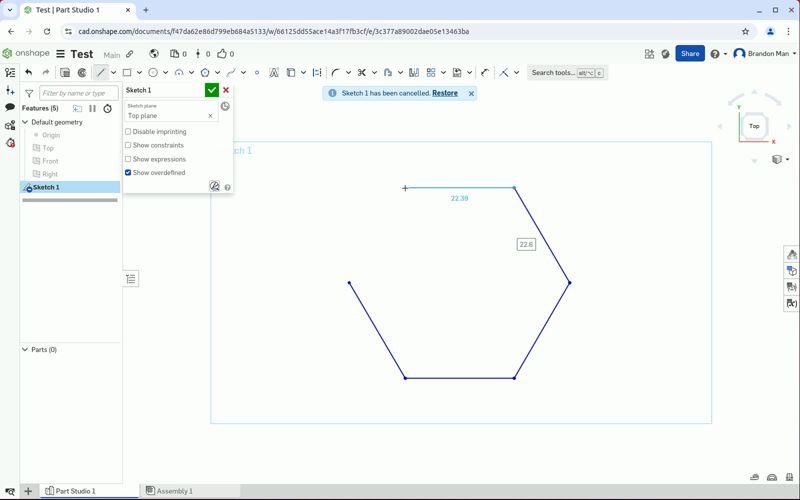
key_down(shift)
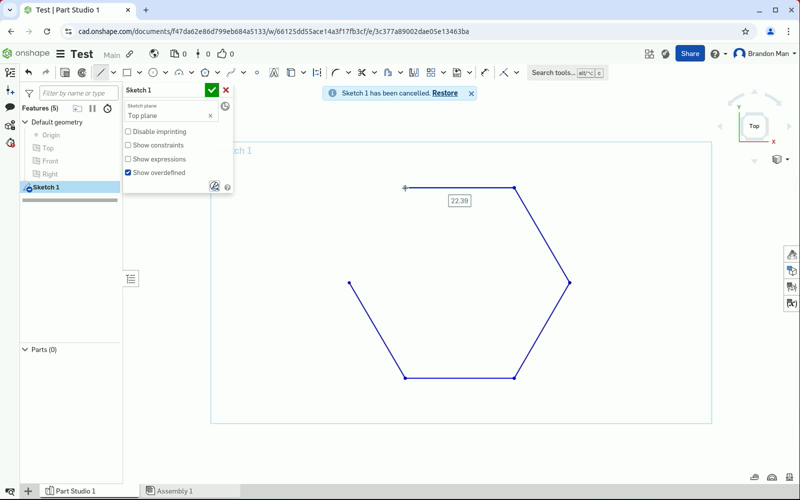
mouse_move(349, 282)
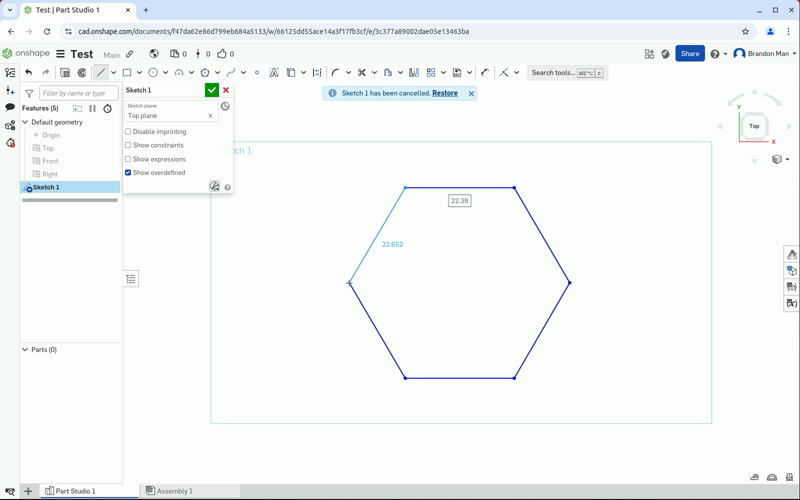
key_up(shift)
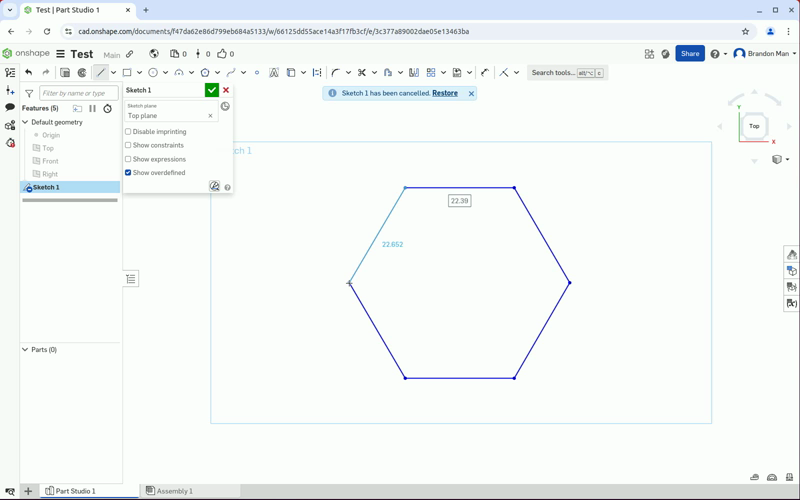
click(349, 282)
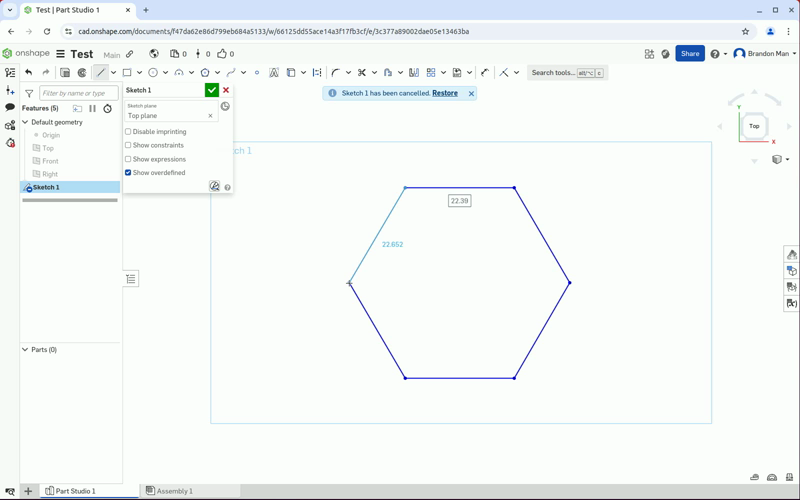
key(esc)
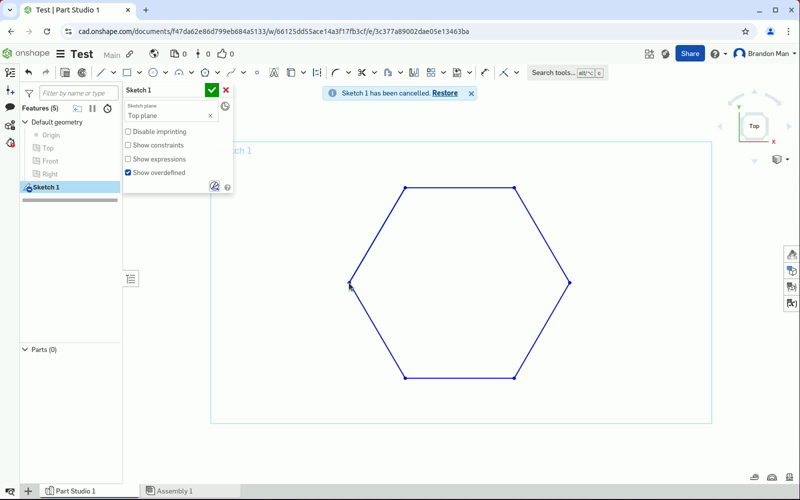
mouse_move(489, 315)
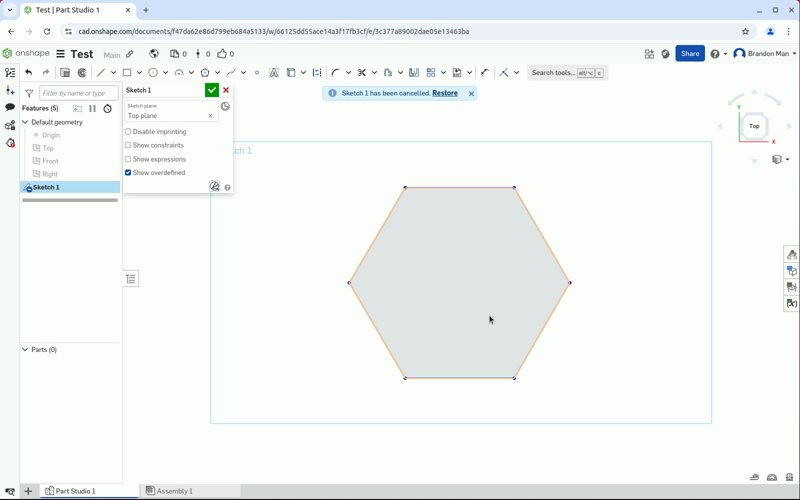
click(489, 315)
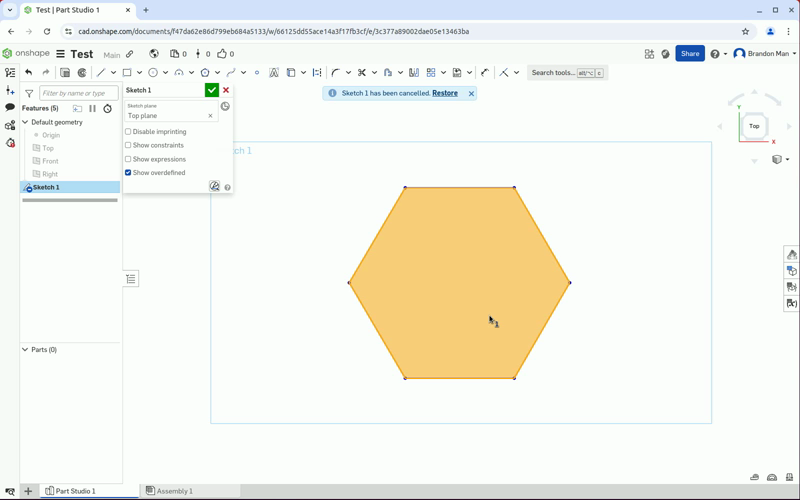
mouse_move(73, 352)
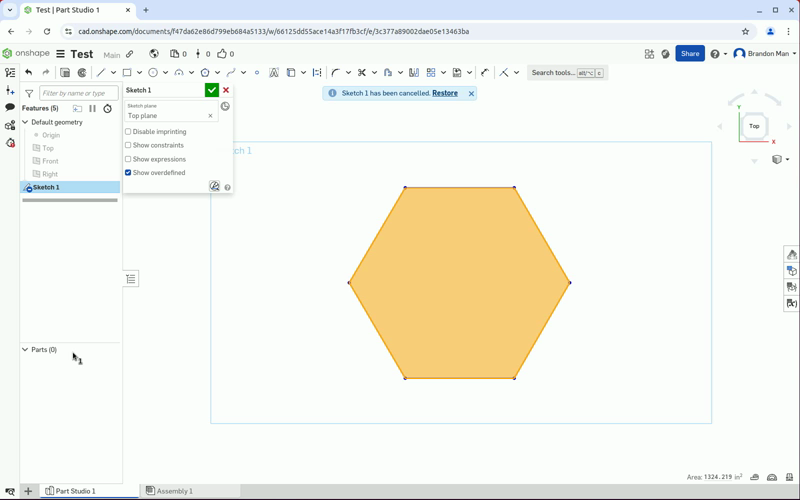
key(shift+y)
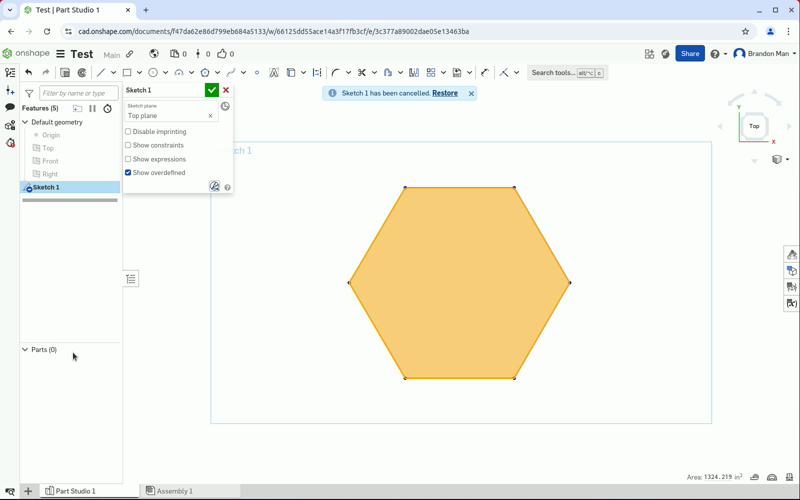
key(shift+e)
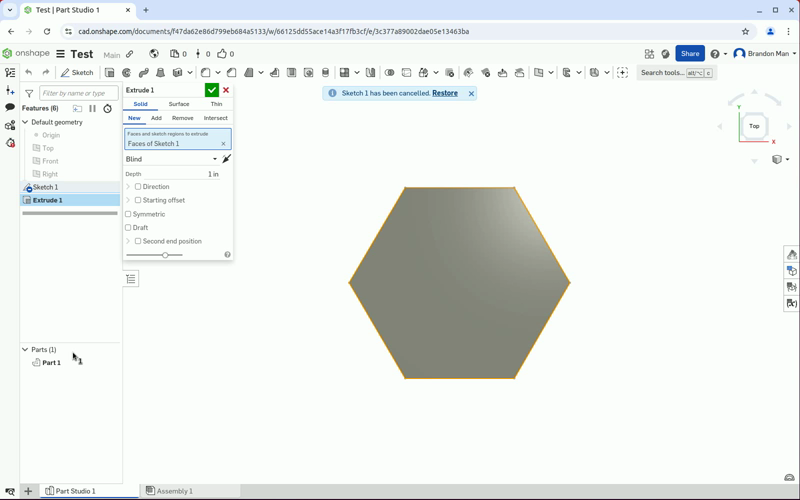
mouse_move(143, 106)
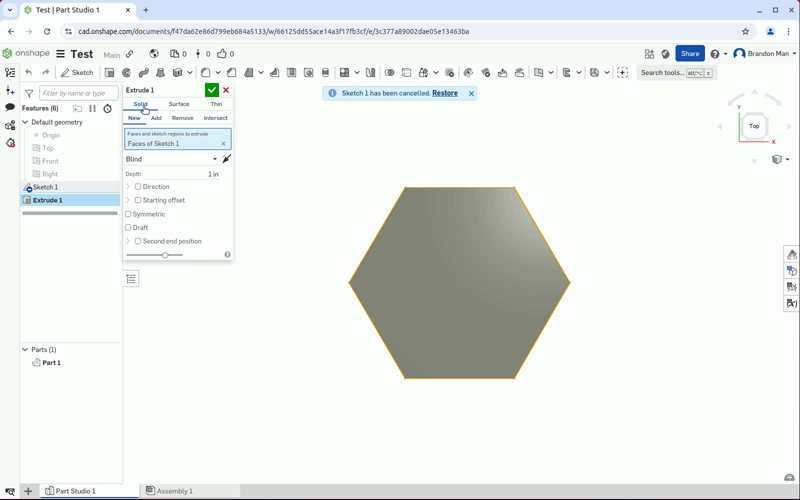
click(143, 106)
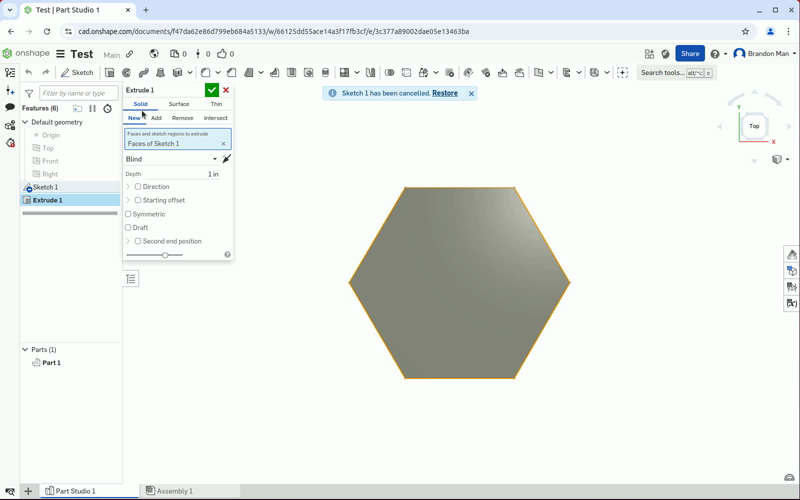
mouse_move(137, 120)
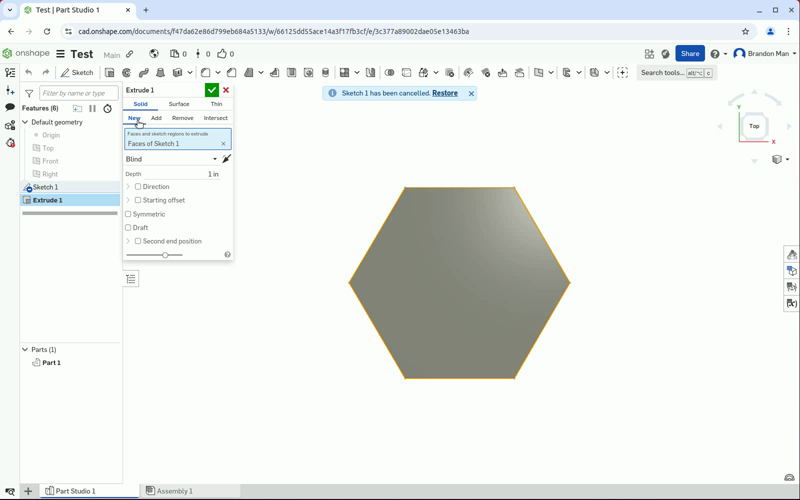
click(137, 120)
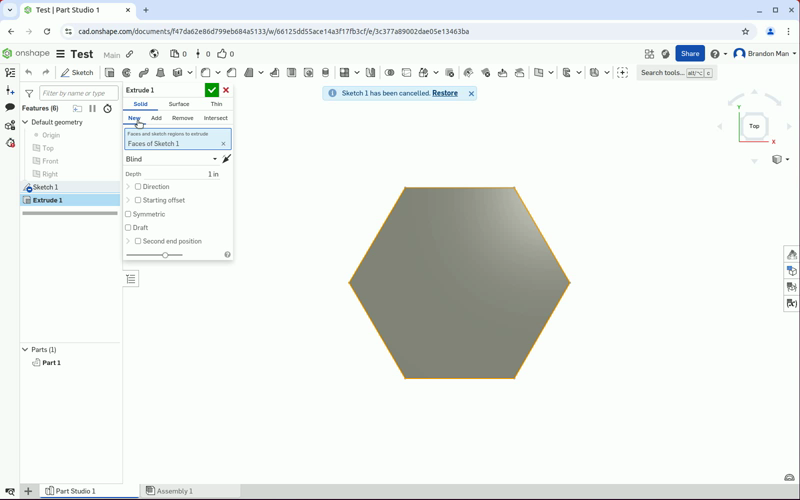
key(tab, 4)
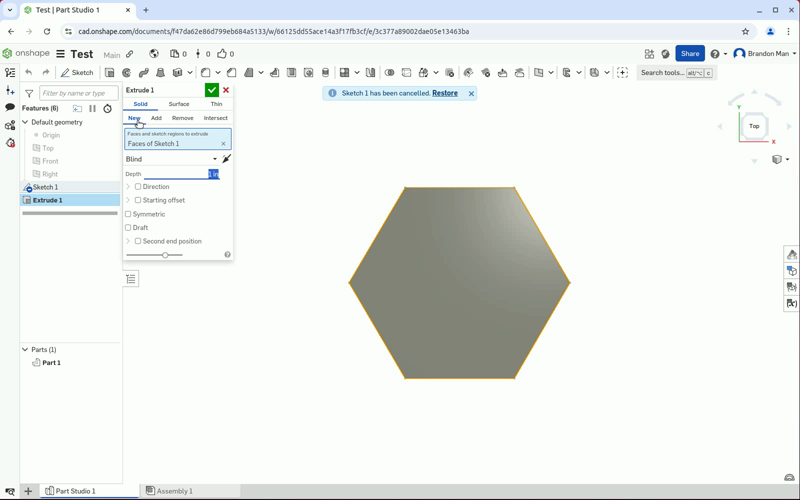
text(15.405)
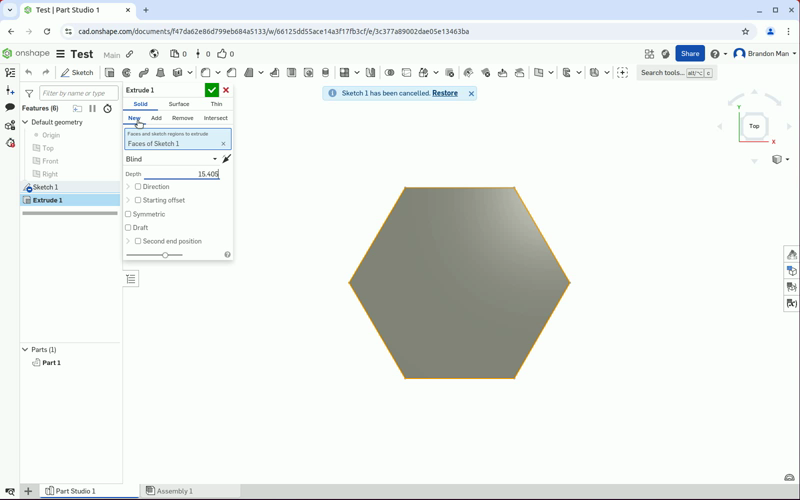
key(enter)
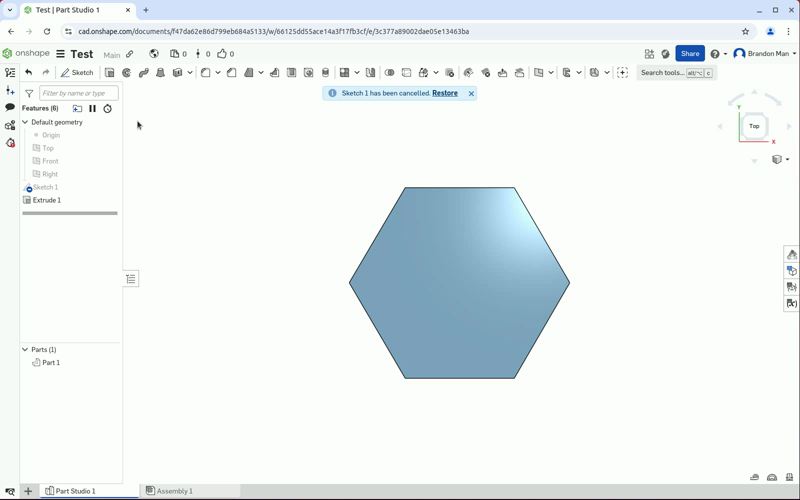
key(shift+h)
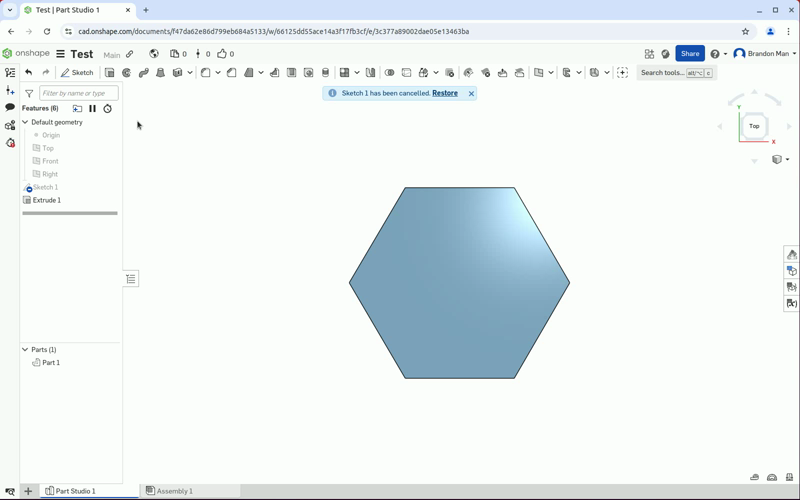
key(shift+h)
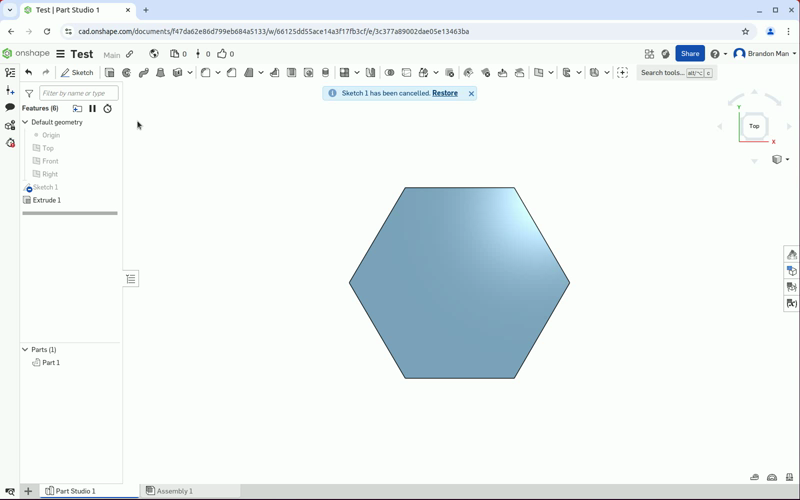
mouse_move(73, 189)
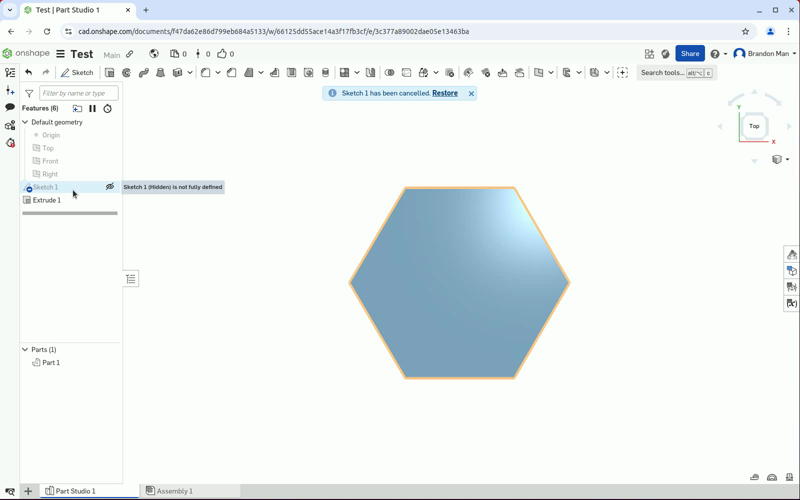
click(73, 189)
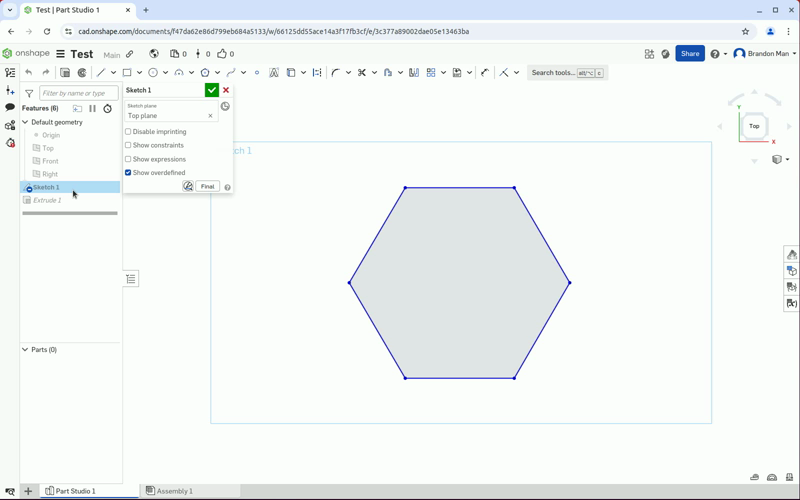
mouse_move(229, 92)
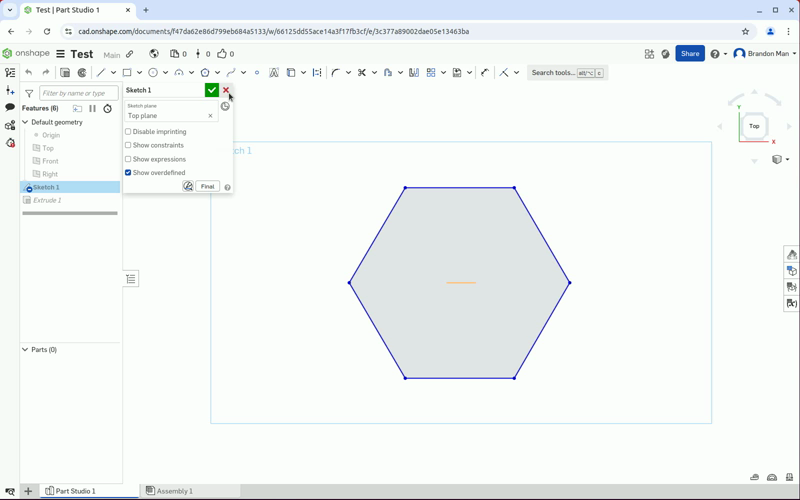
click(229, 92)
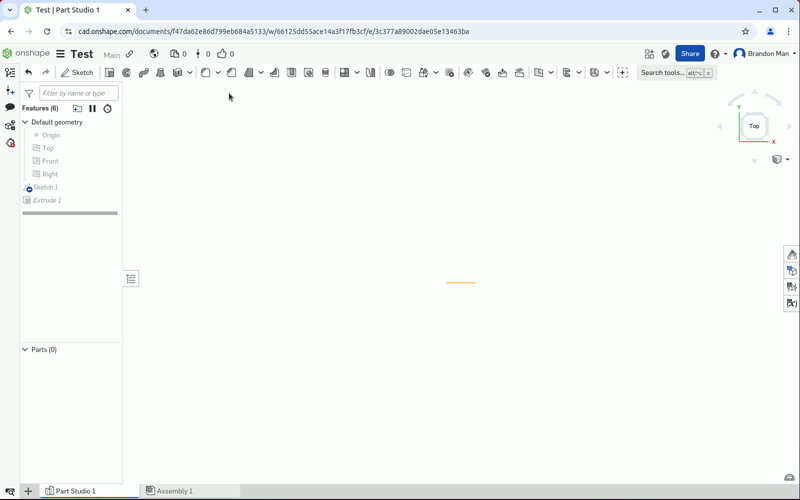
mouse_move(541, 75)
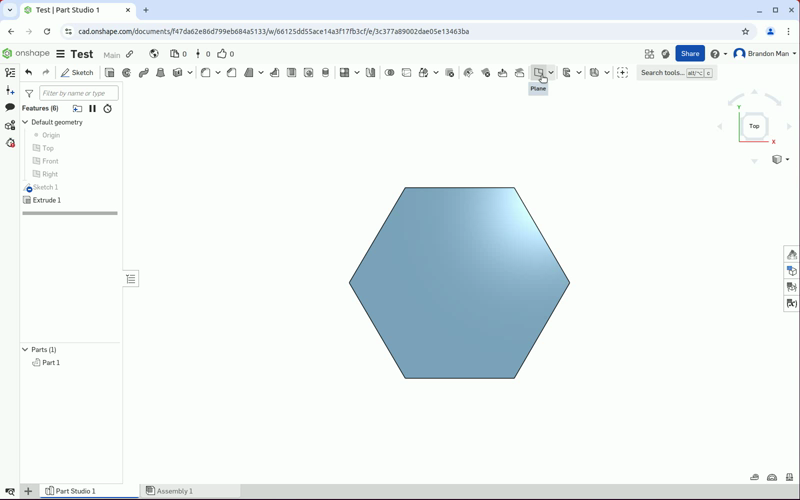
click(541, 75)
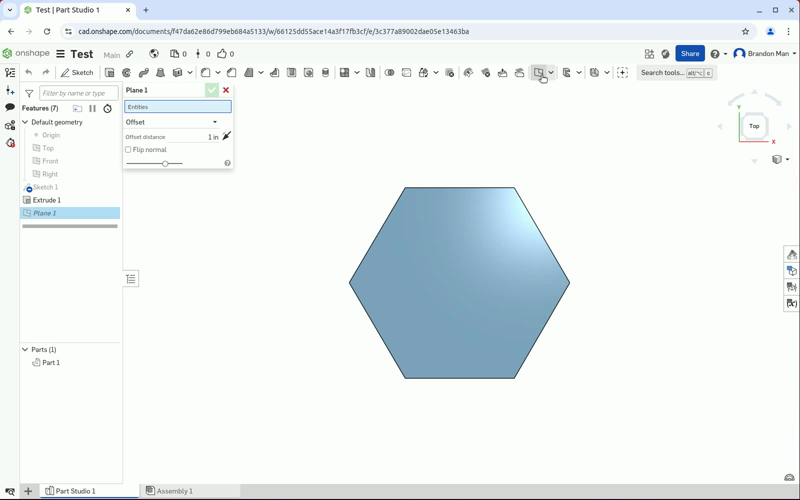
mouse_move(73, 150)
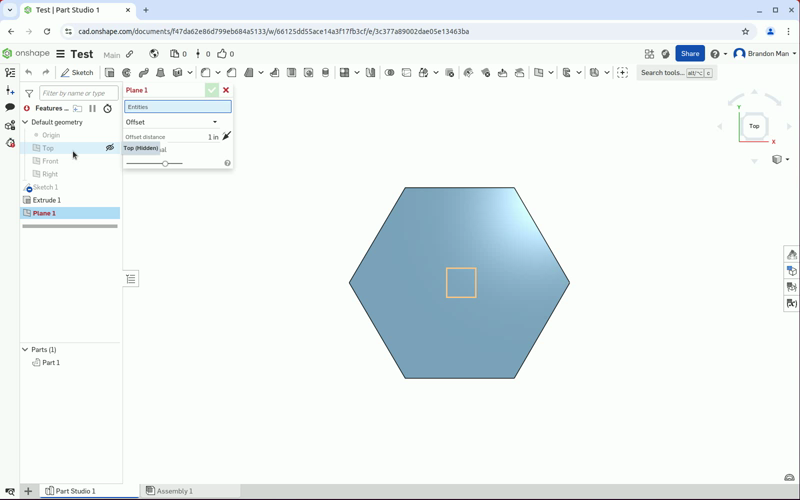
click(73, 150)
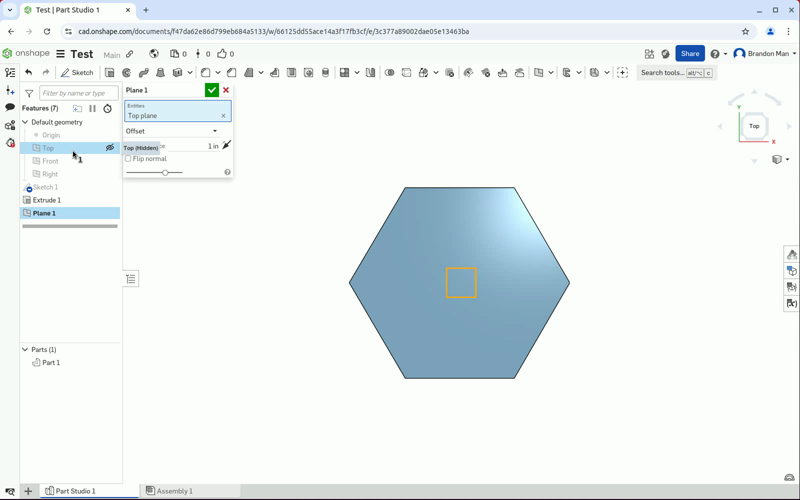
key(tab, 2)
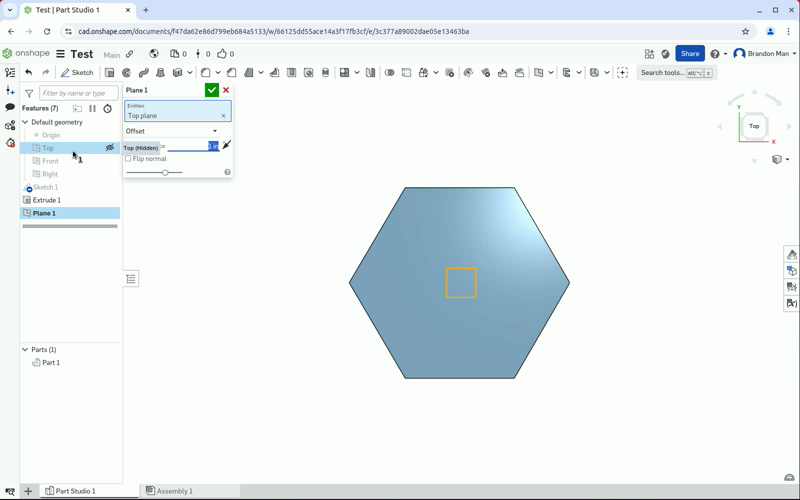
text(15.405)
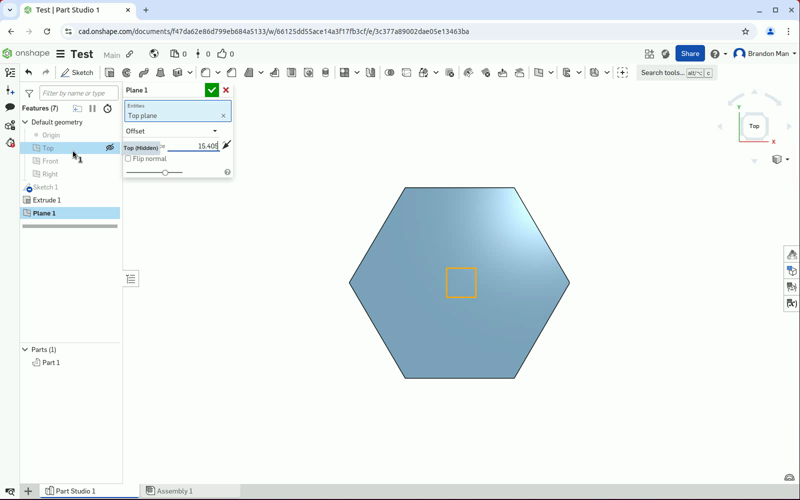
key(enter, 2)
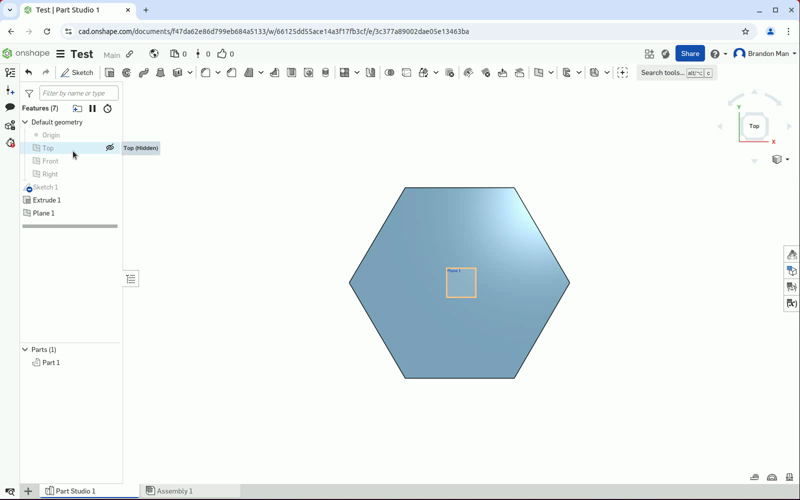
key(shift+s)
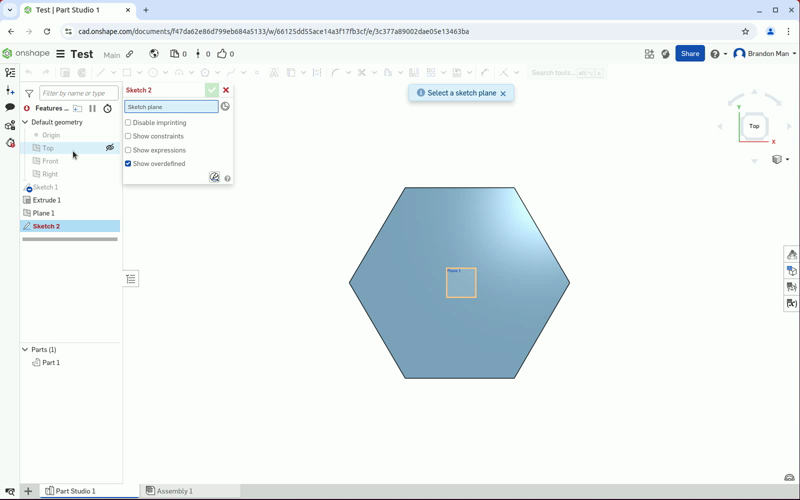
mouse_move(73, 215)
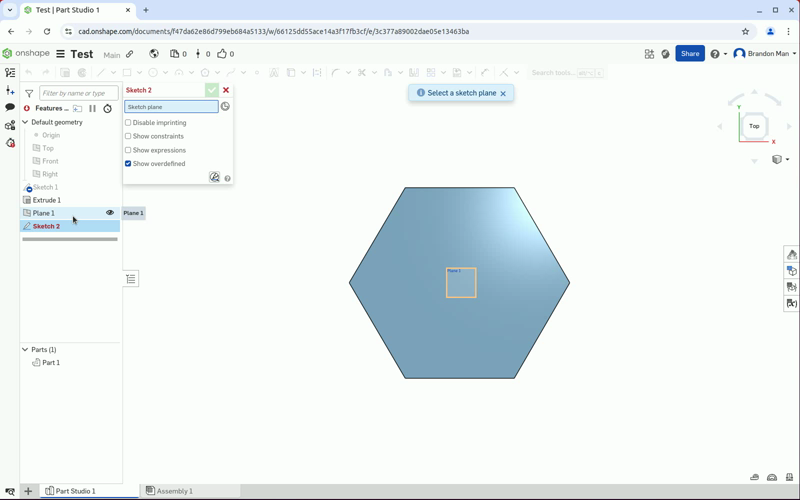
click(73, 215)
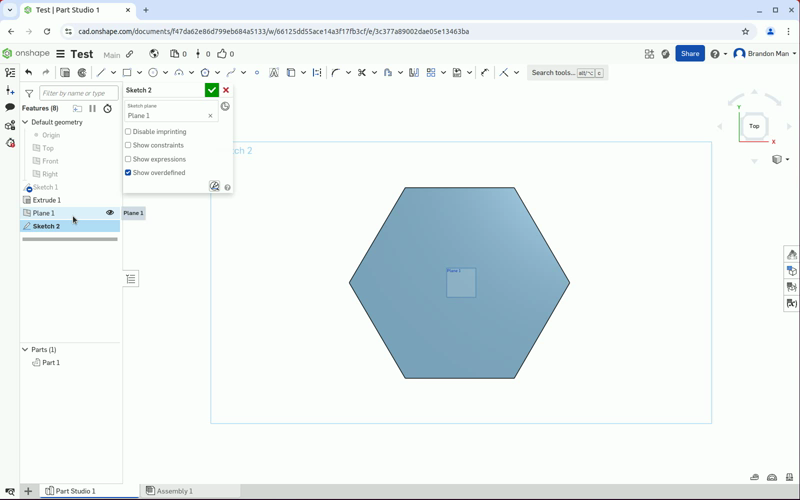
mouse_move(73, 352)
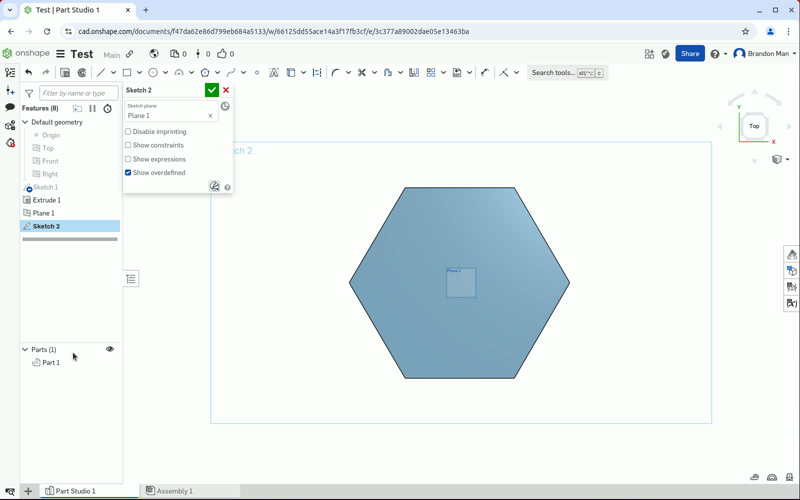
key(y)
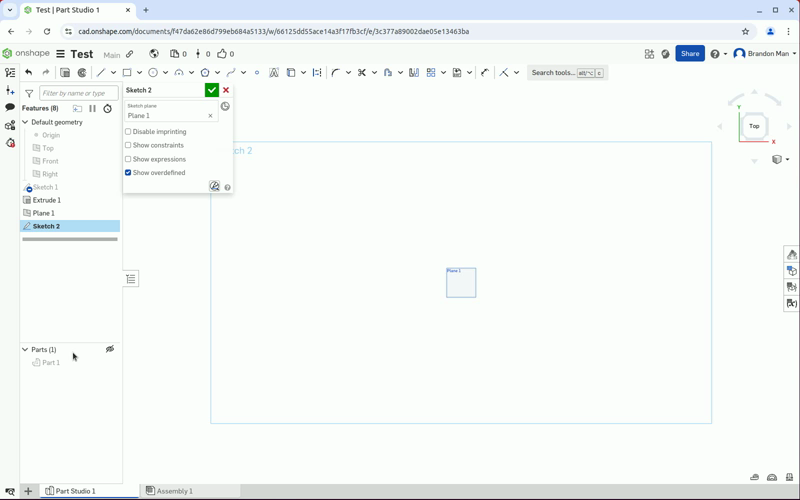
key(c)
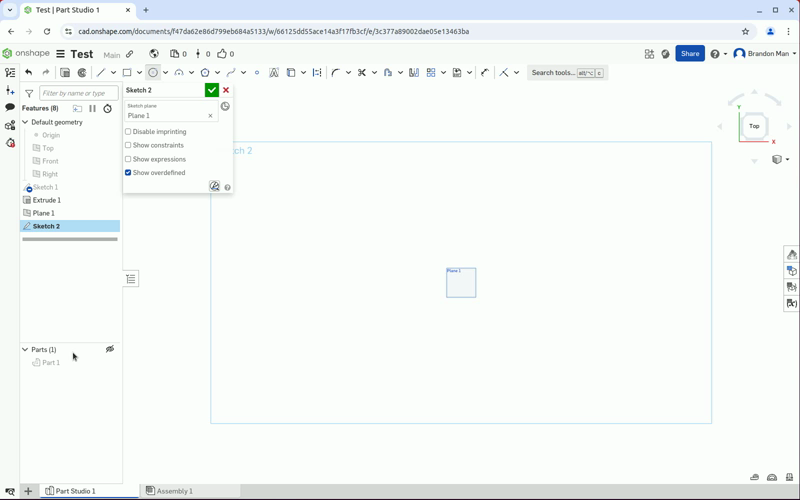
key_down(shift)
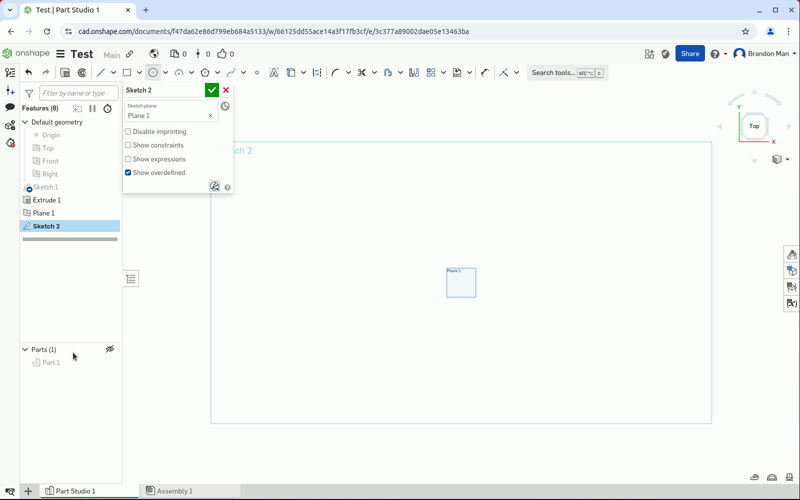
mouse_move(461, 282)
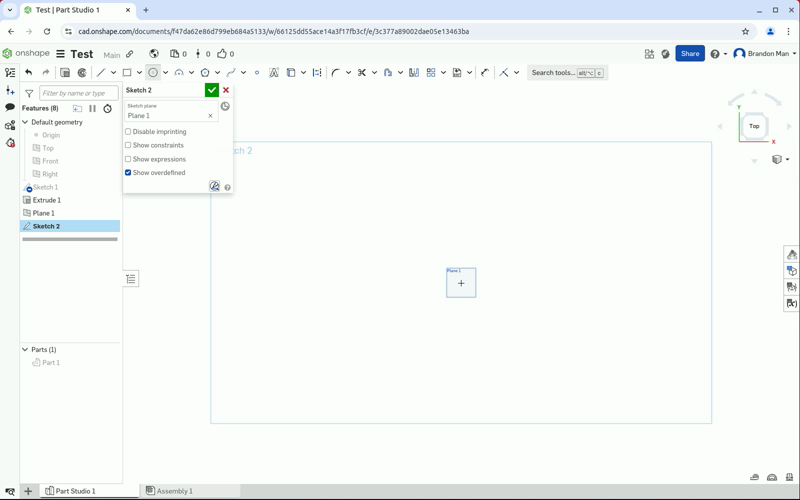
click(461, 282)
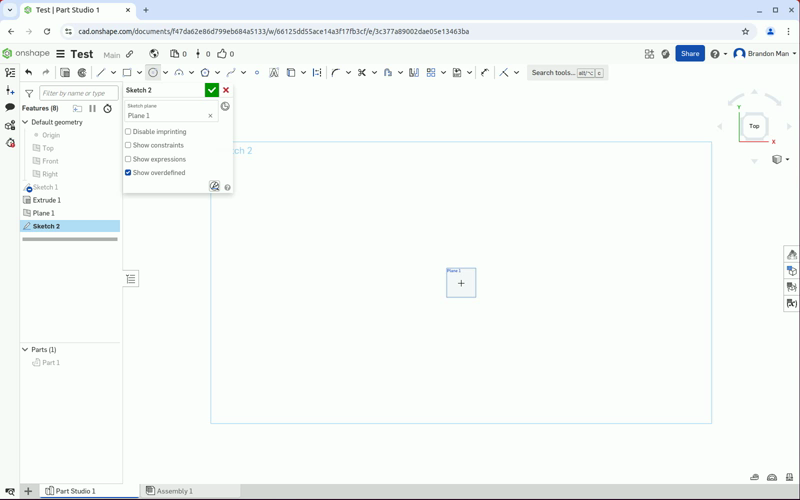
key_up(shift)
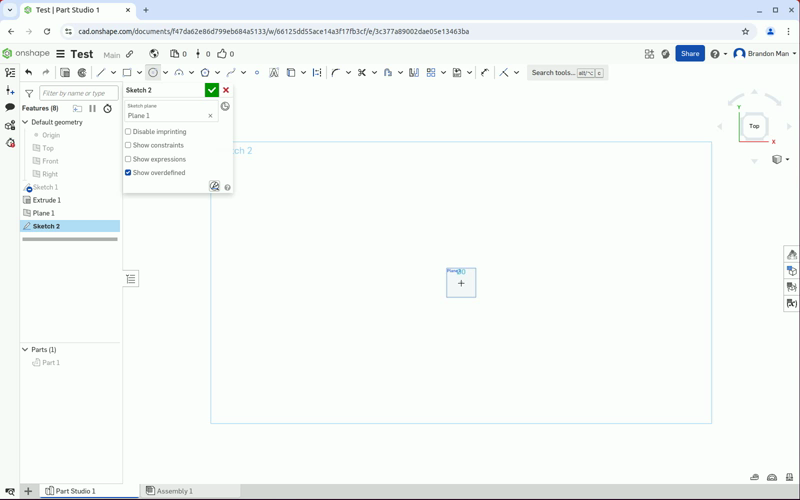
mouse_move(552, 282)
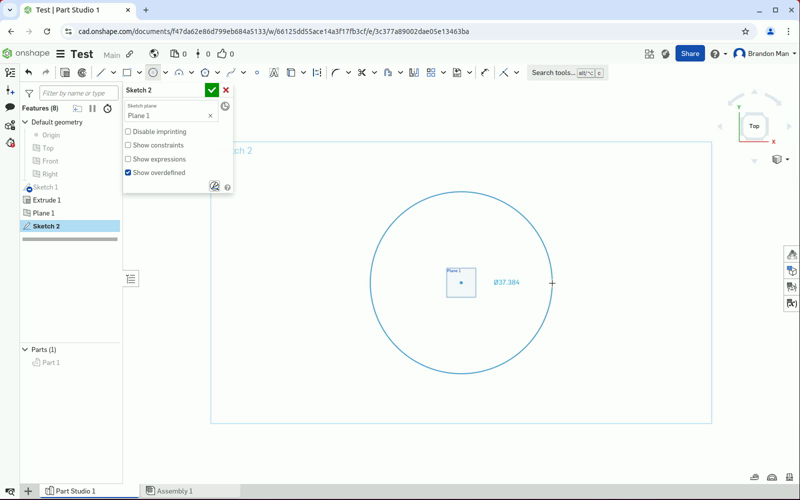
click(552, 282)
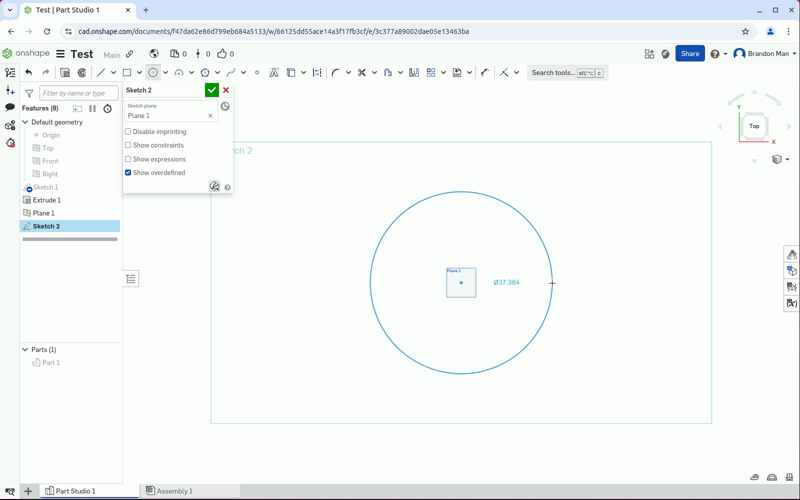
key(esc)
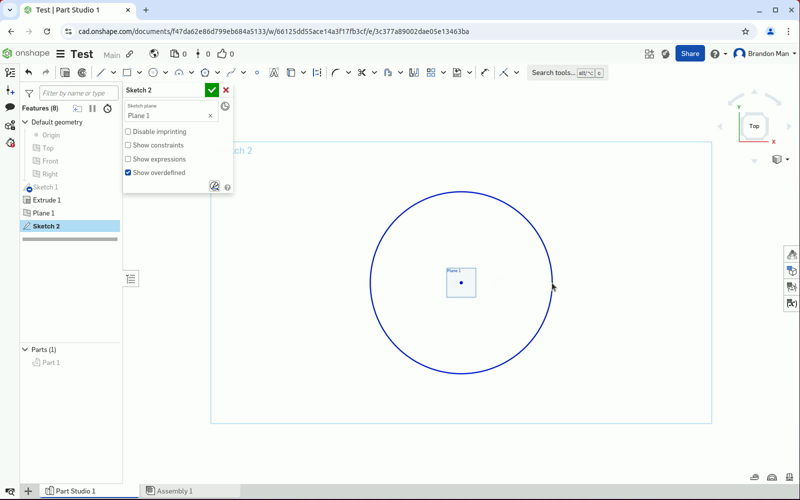
mouse_move(471, 283)
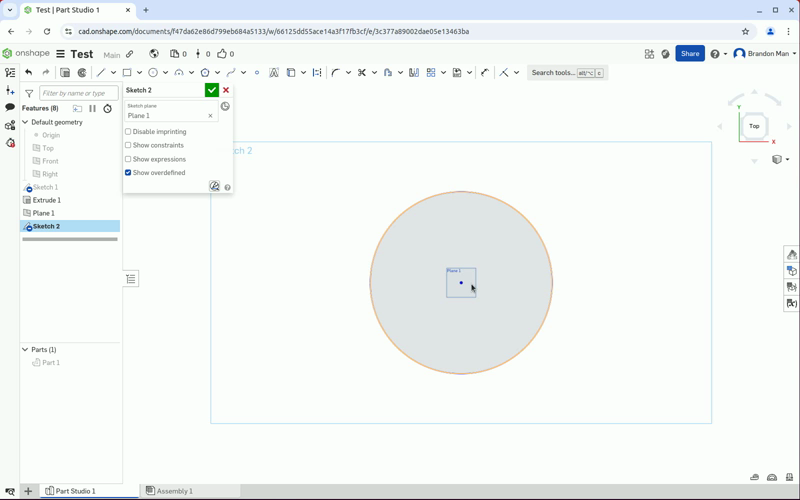
click(471, 283)
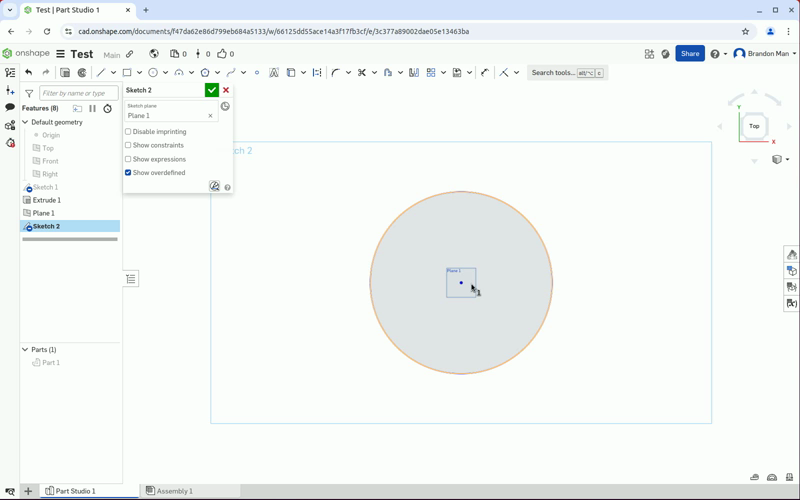
mouse_move(73, 352)
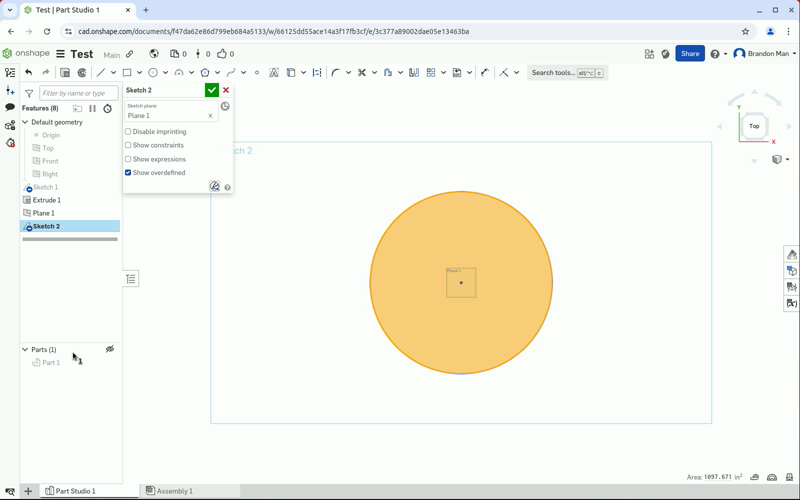
key(shift+y)
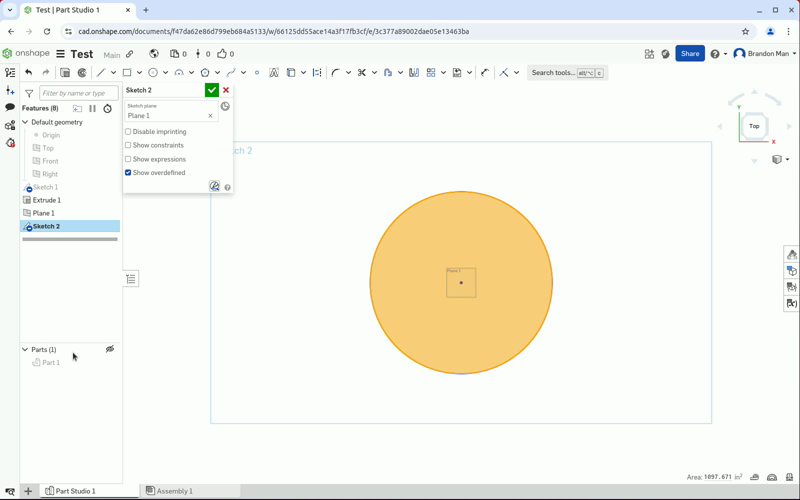
key(shift+e)
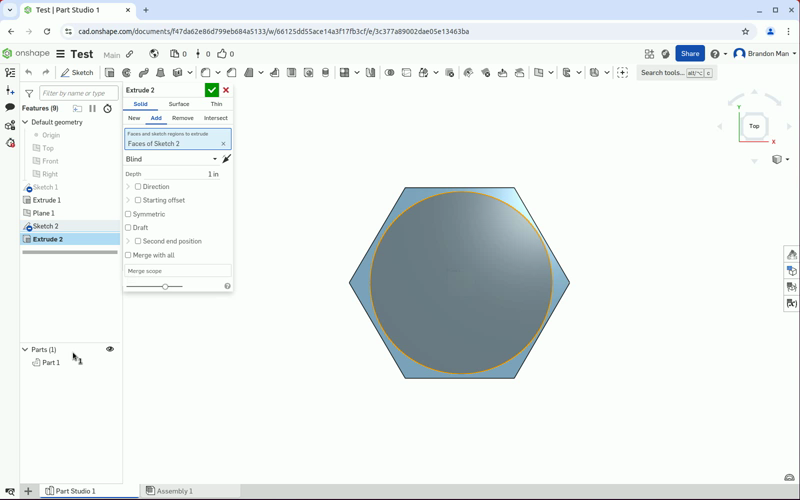
mouse_move(143, 106)
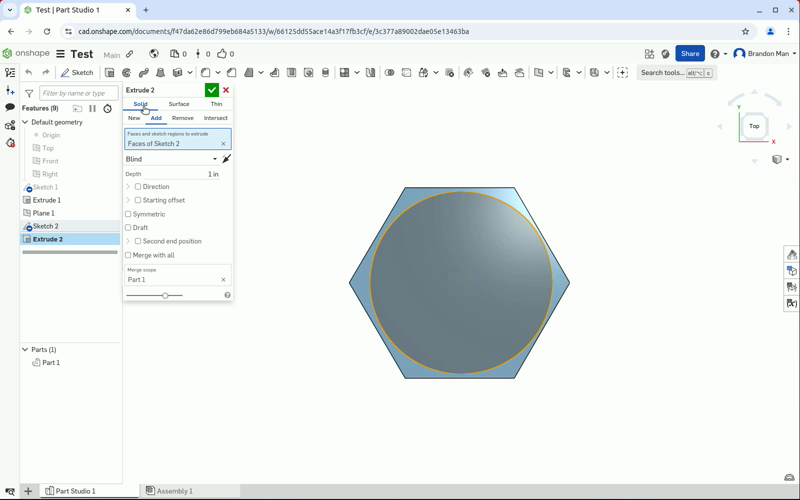
click(143, 106)
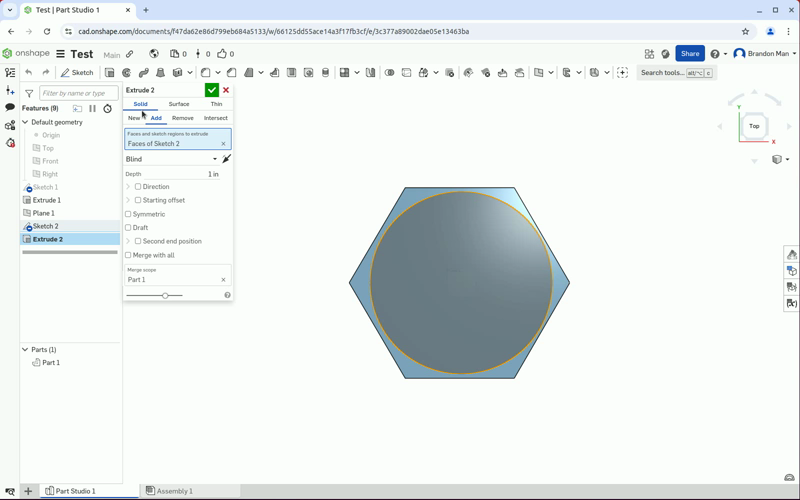
mouse_move(137, 120)
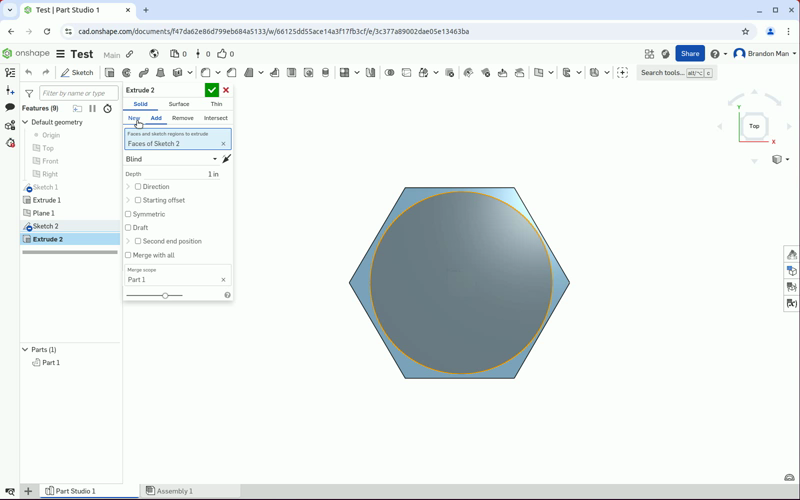
click(137, 120)
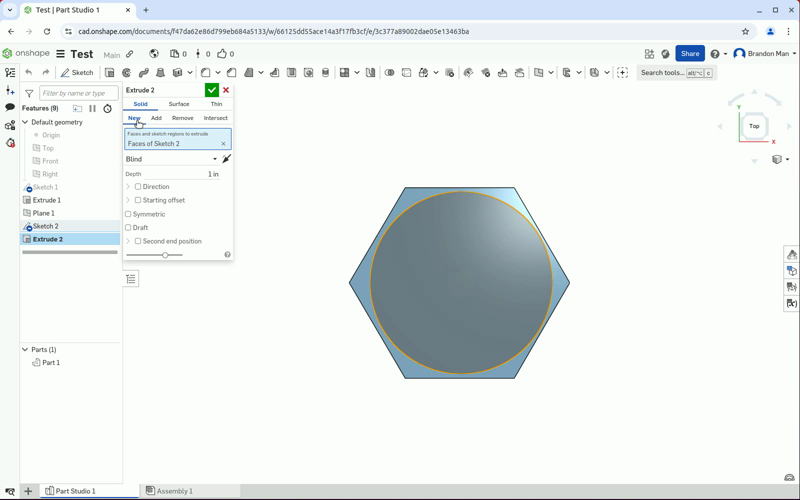
key(tab, 4)
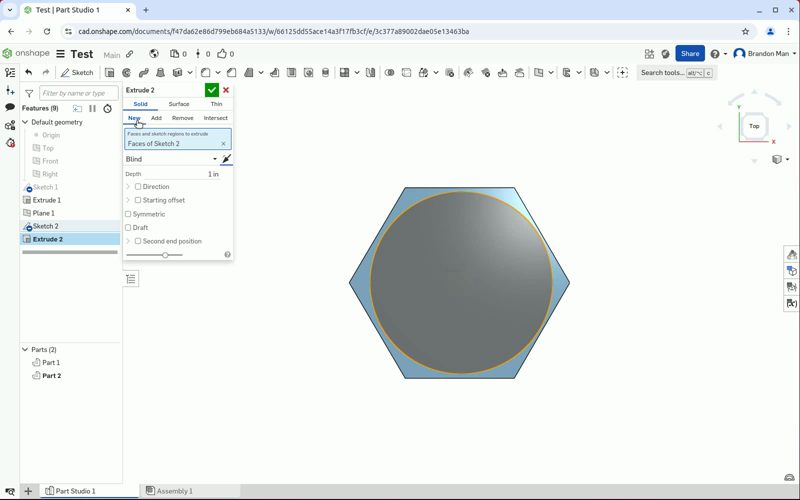
text(7.703)
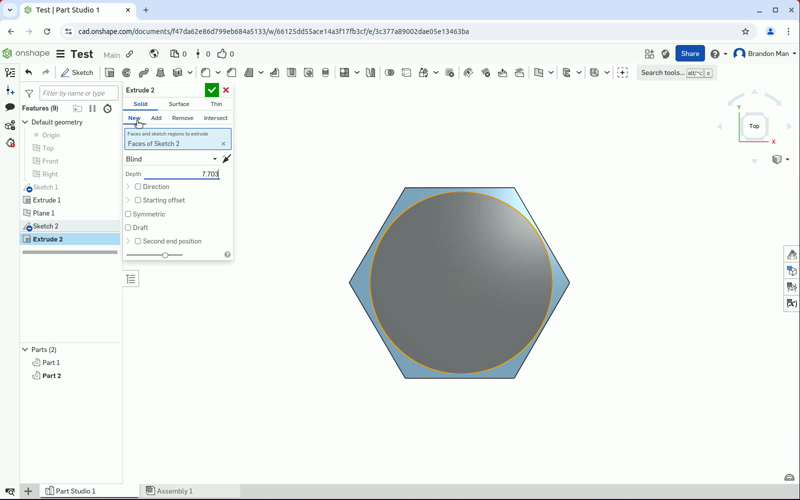
key(enter)
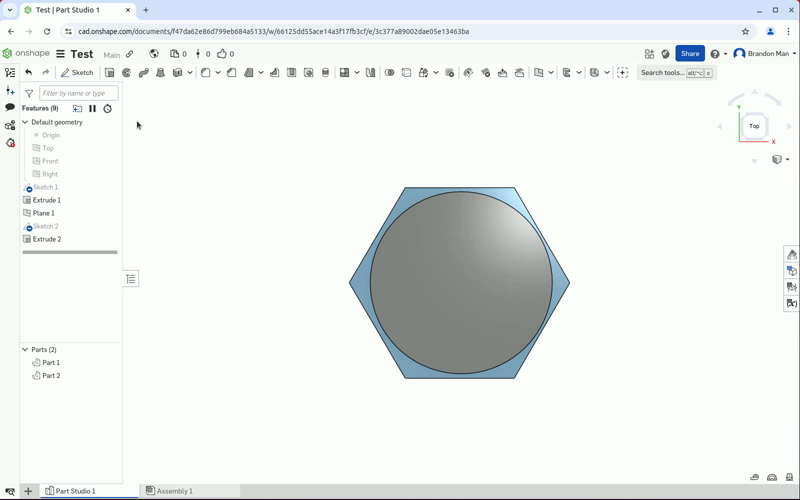
key(shift+h)
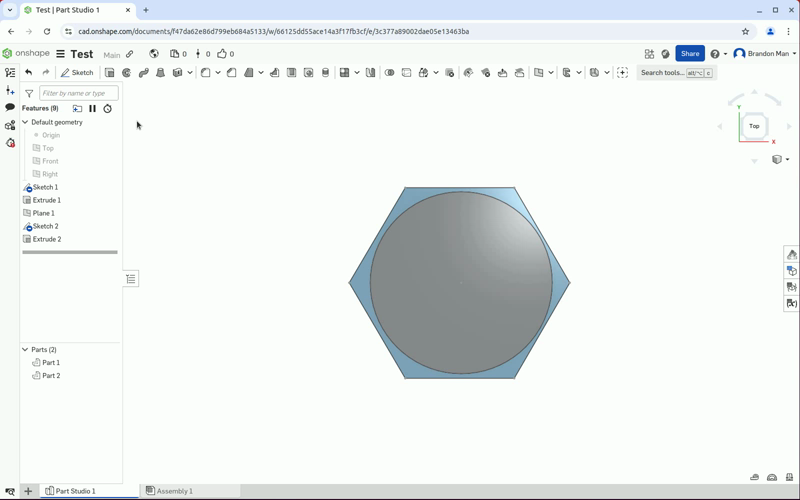
key(shift+h)
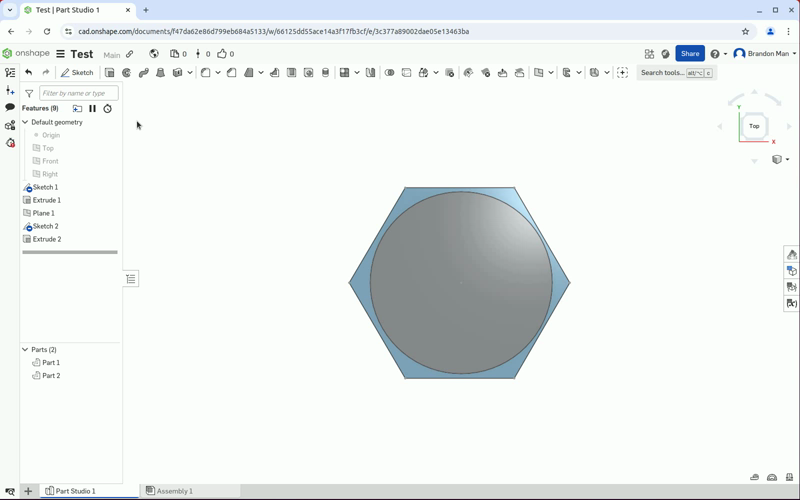
key(shift+7)
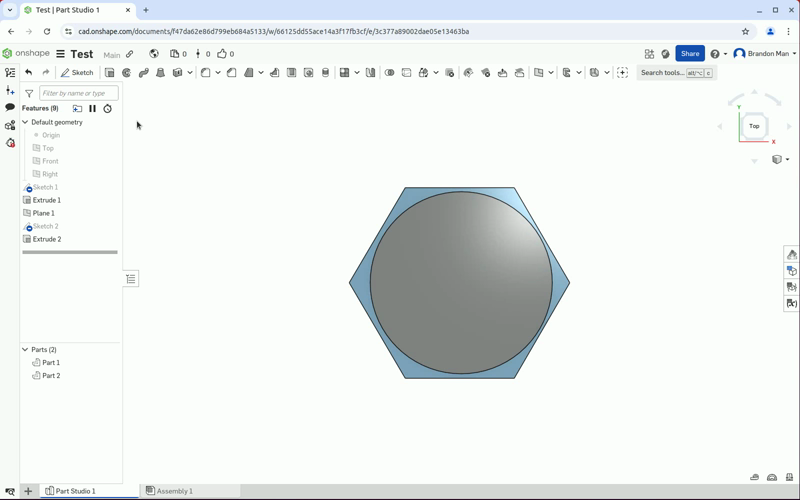
key(up, 3)
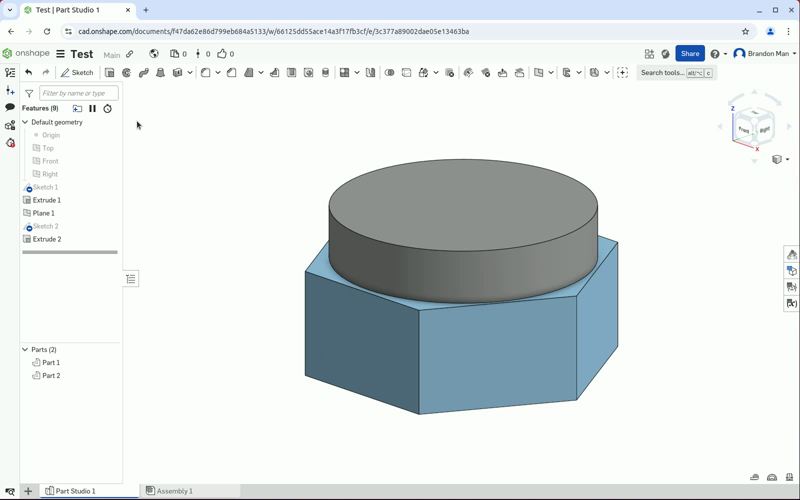
key(left, 3)
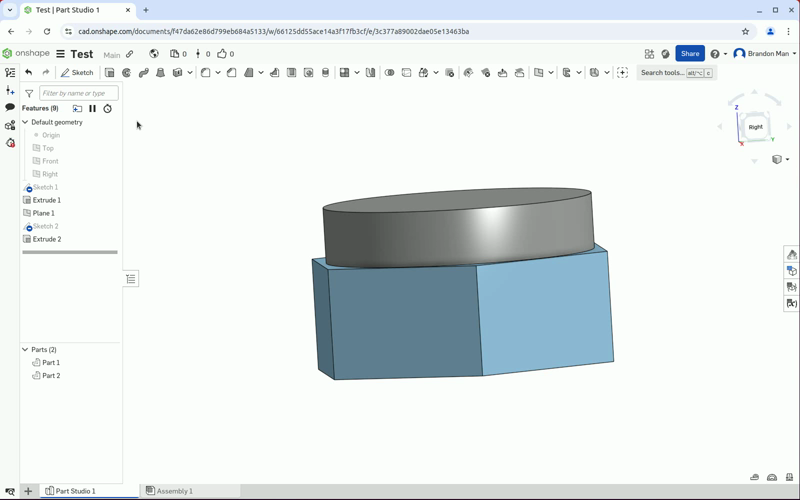
key(right, 3)
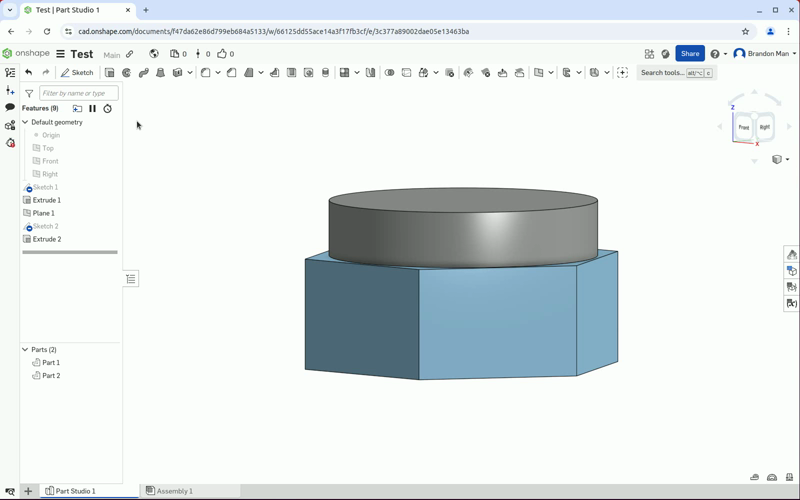
key(down, 3)
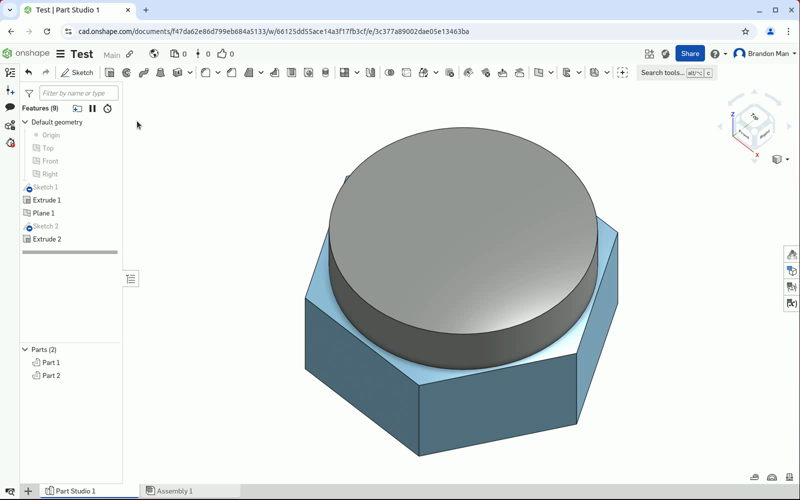
mouse_move(73, 189)
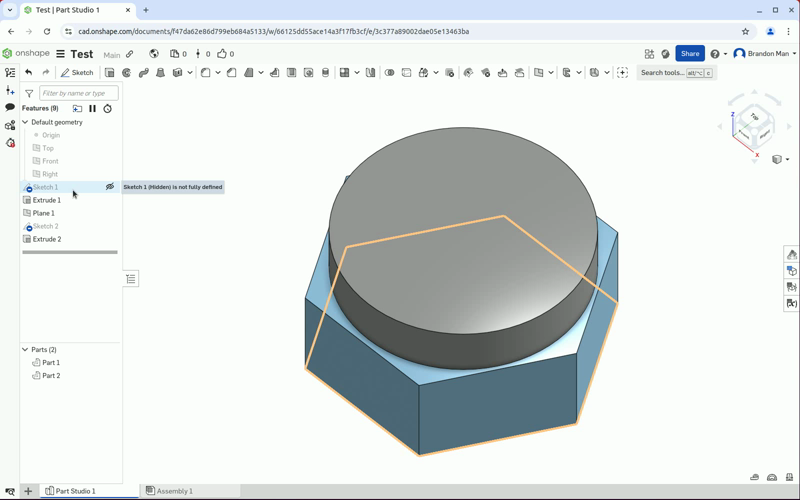
click(73, 189)